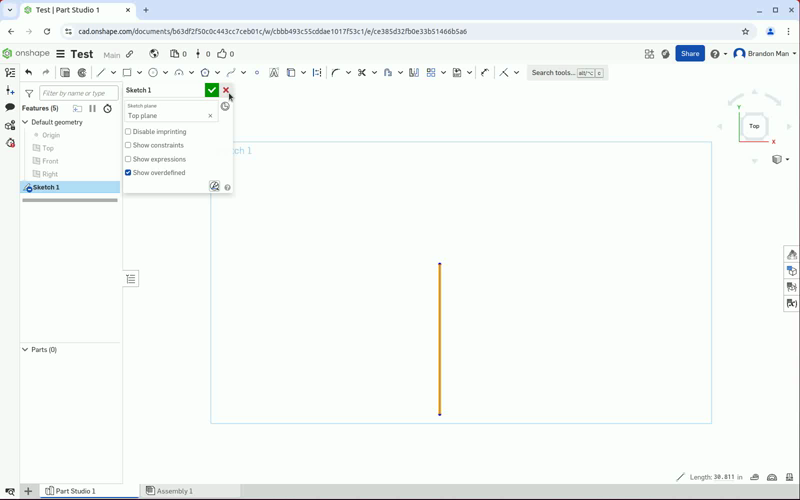
key(shift+h)
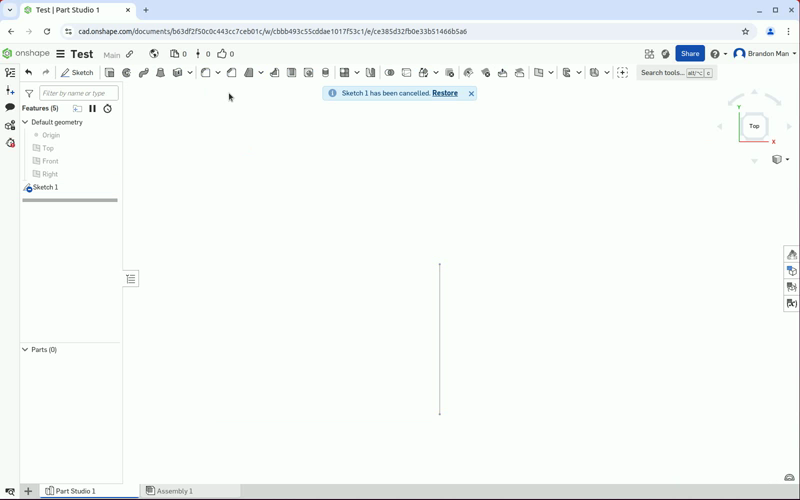
key(shift+s)
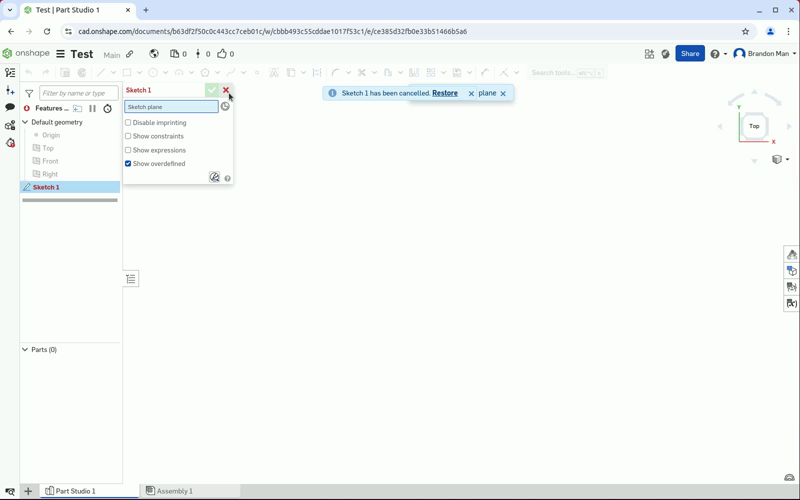
mouse_move(73, 150)
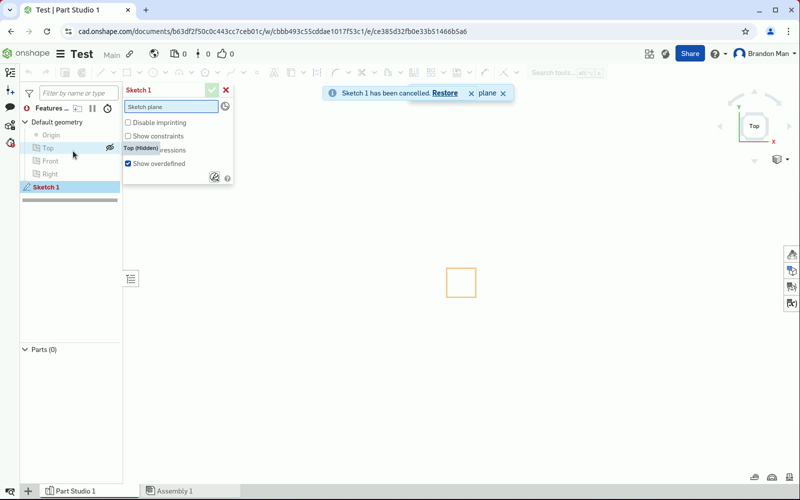
click(73, 150)
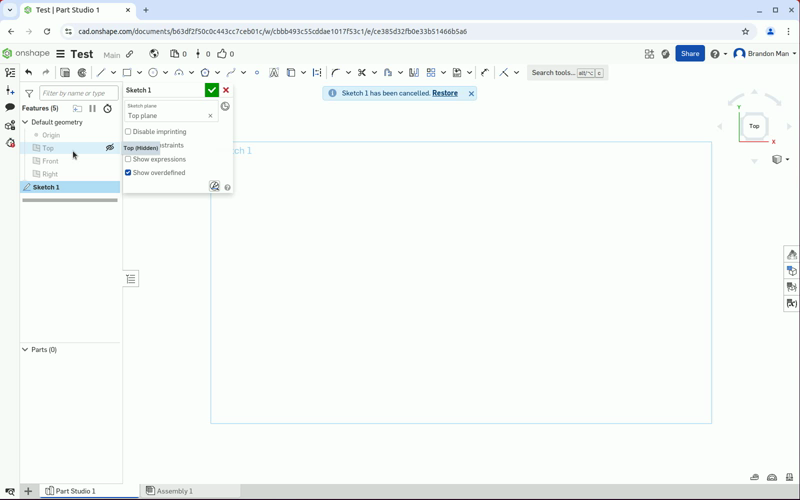
mouse_move(73, 352)
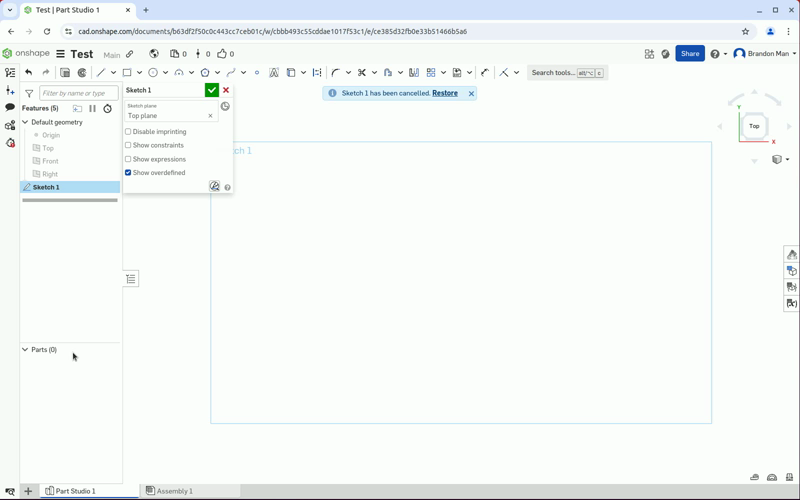
key(y)
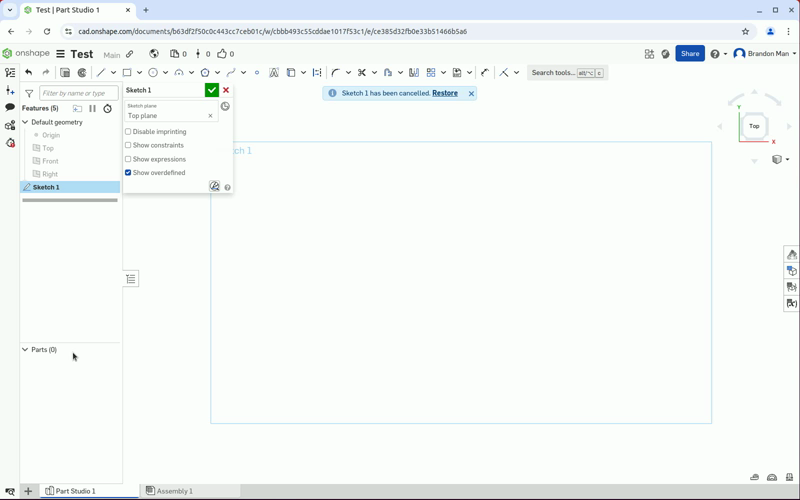
key(c)
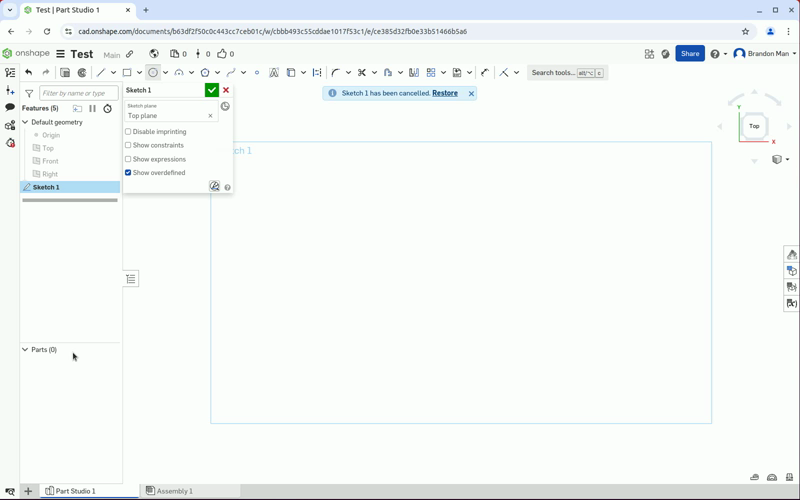
key_down(shift)
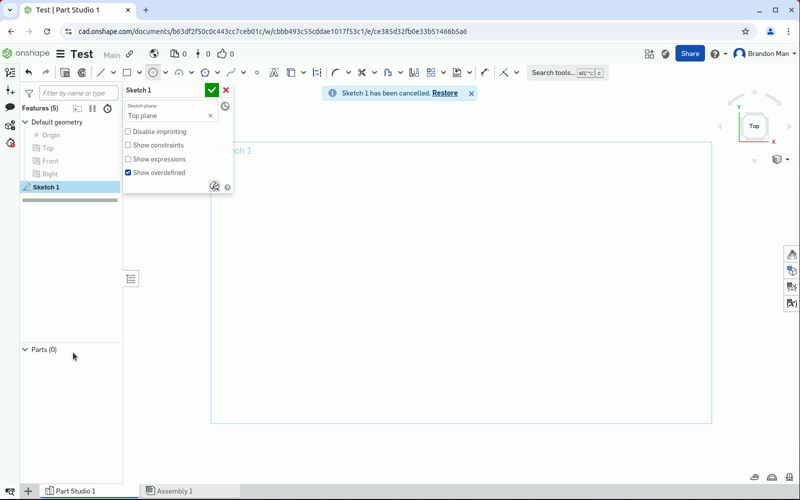
mouse_move(461, 282)
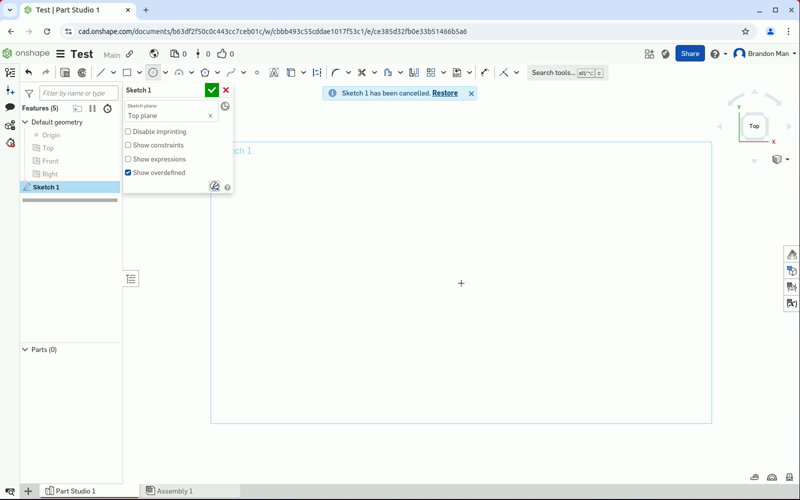
click(461, 282)
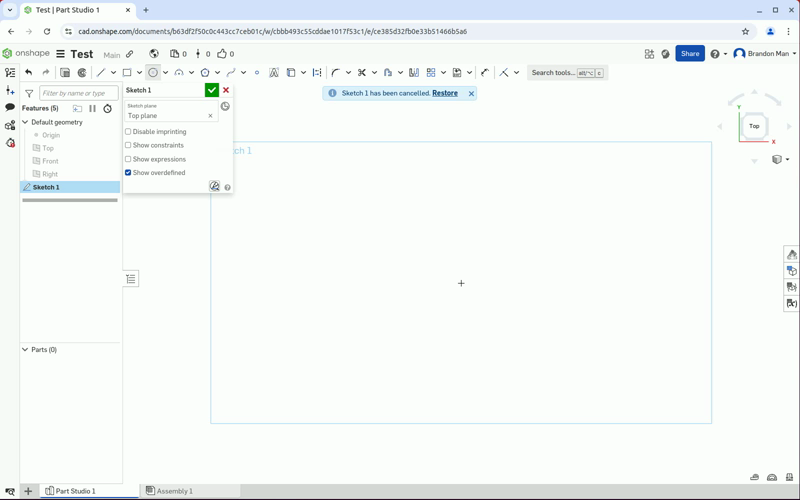
key_up(shift)
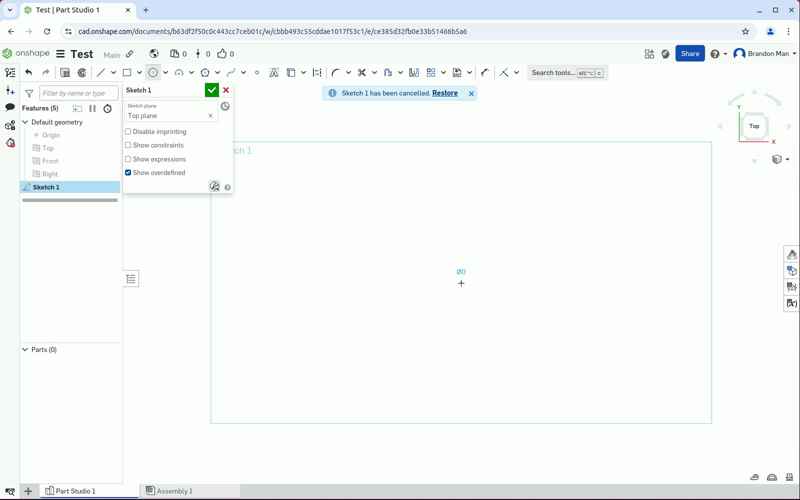
mouse_move(574, 282)
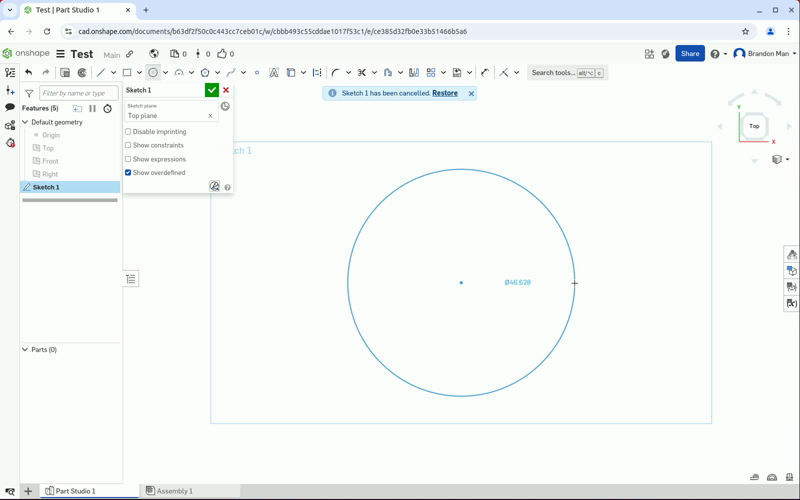
click(574, 282)
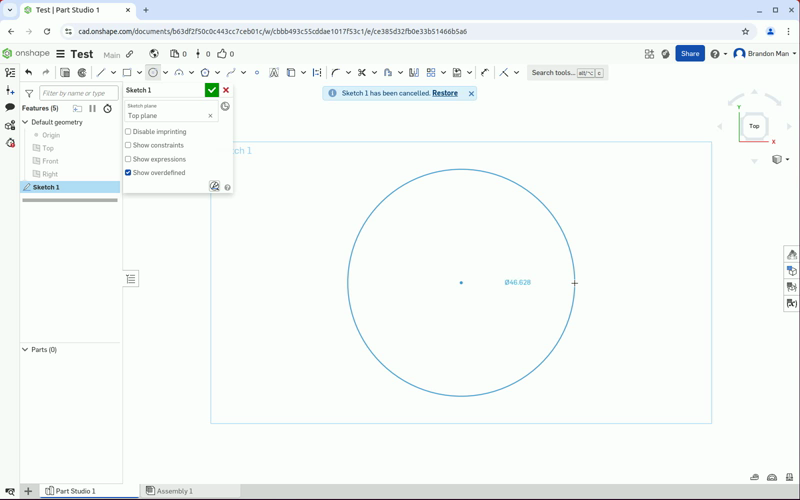
key(esc)
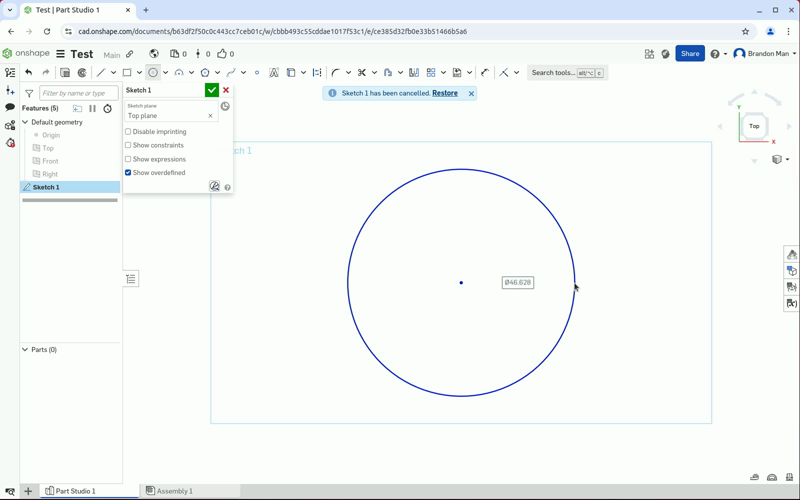
mouse_move(428, 322)
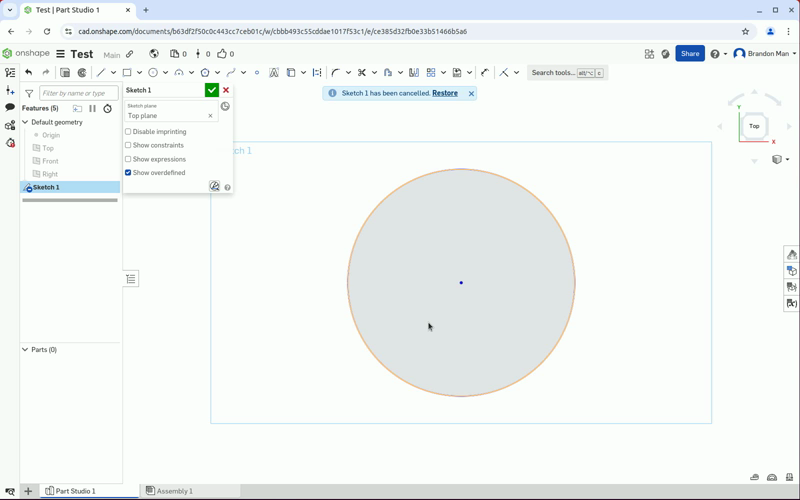
click(428, 322)
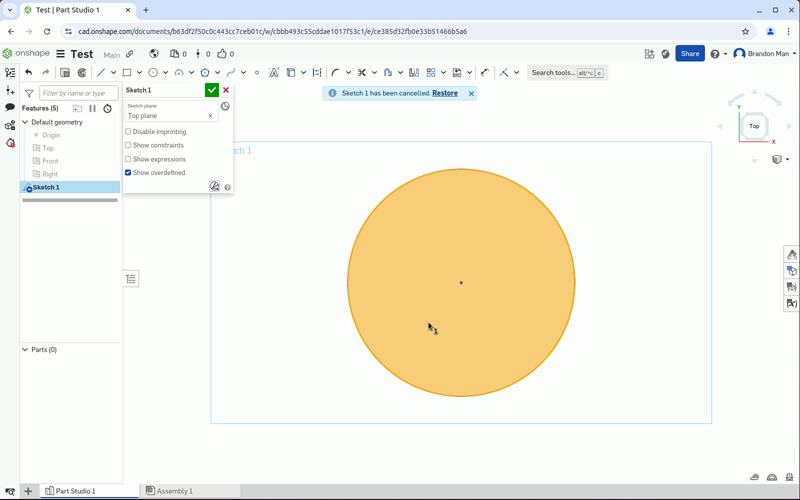
mouse_move(73, 352)
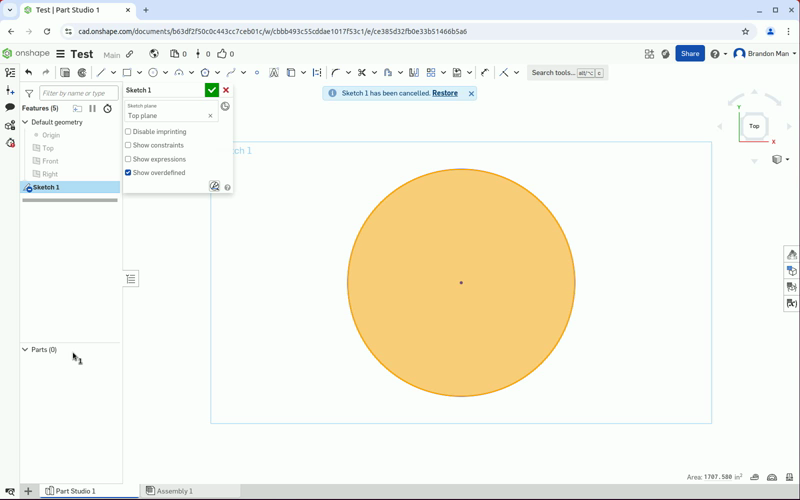
key(shift+y)
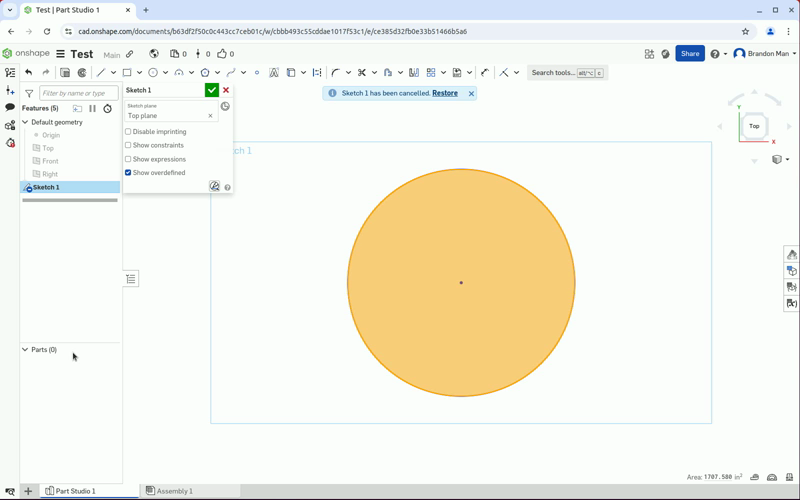
key(shift+e)
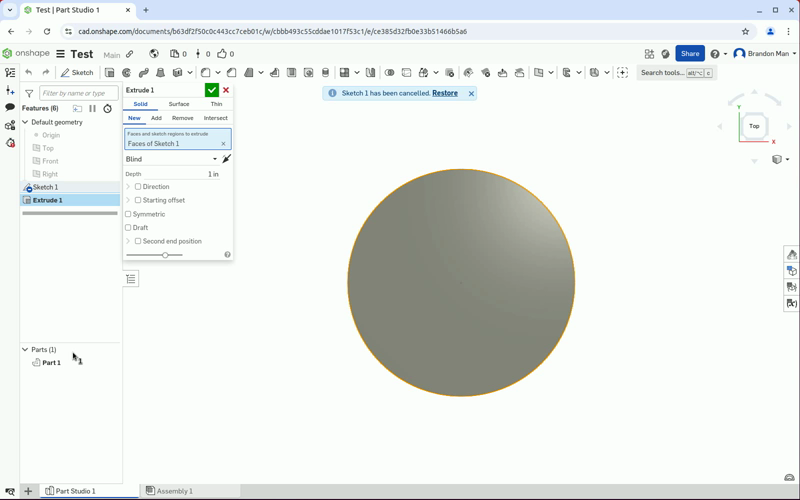
mouse_move(143, 106)
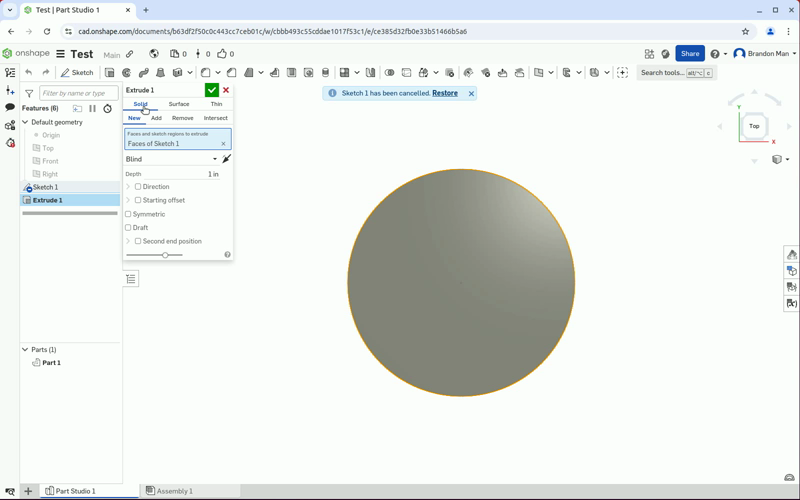
click(143, 106)
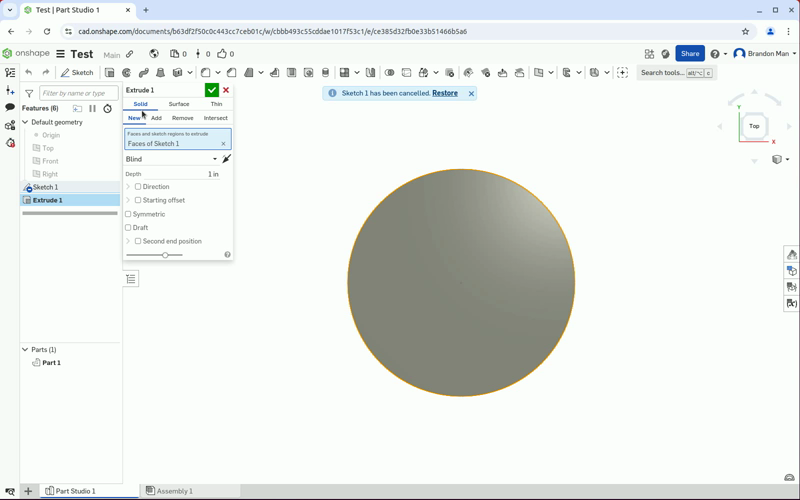
mouse_move(137, 120)
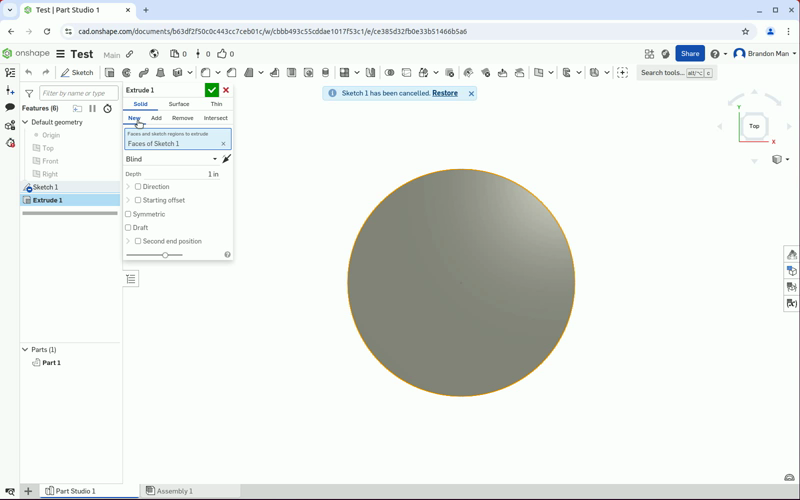
click(137, 120)
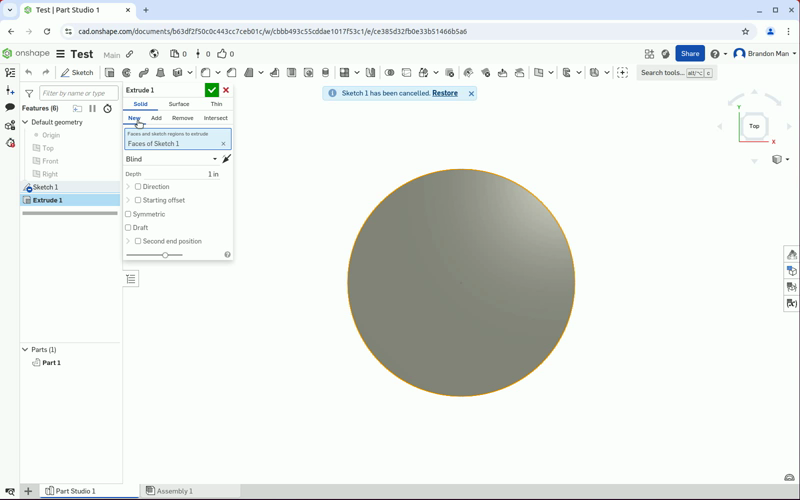
key(tab, 4)
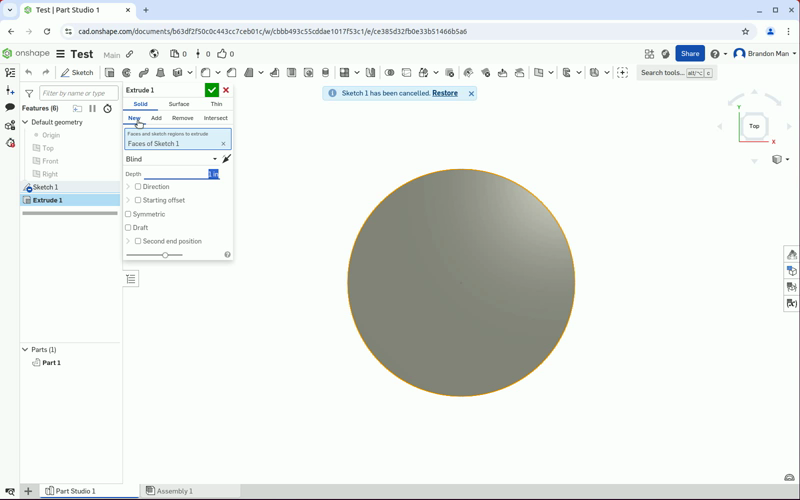
text(5.777)
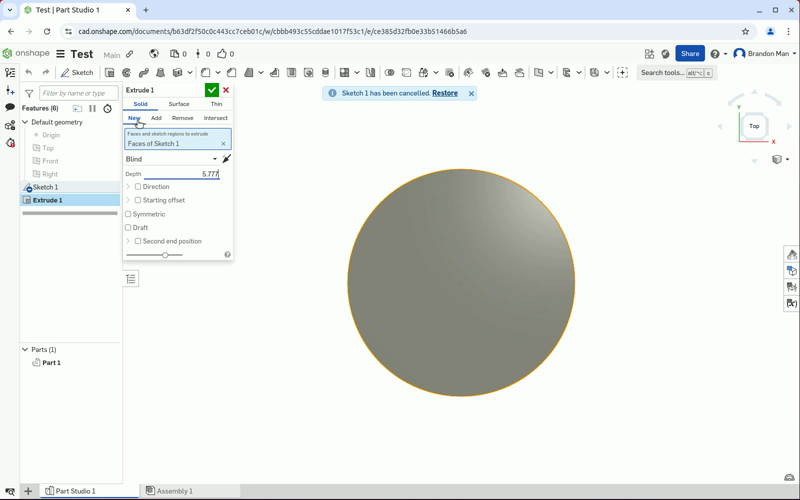
key(enter)
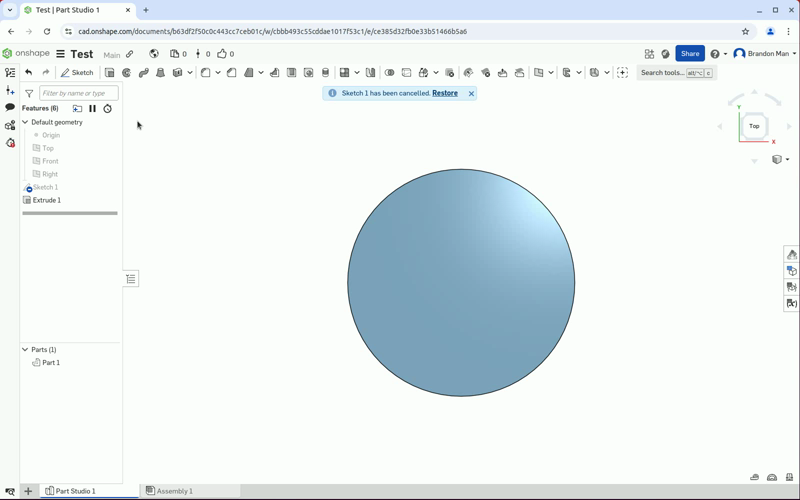
key(shift+h)
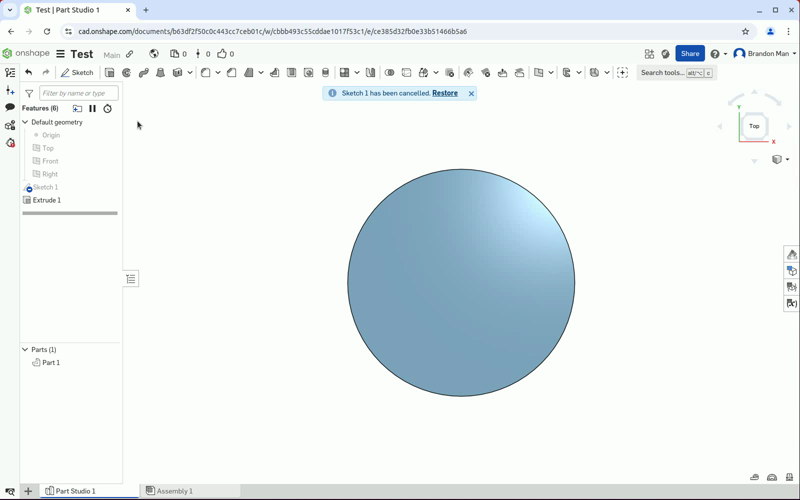
key(shift+h)
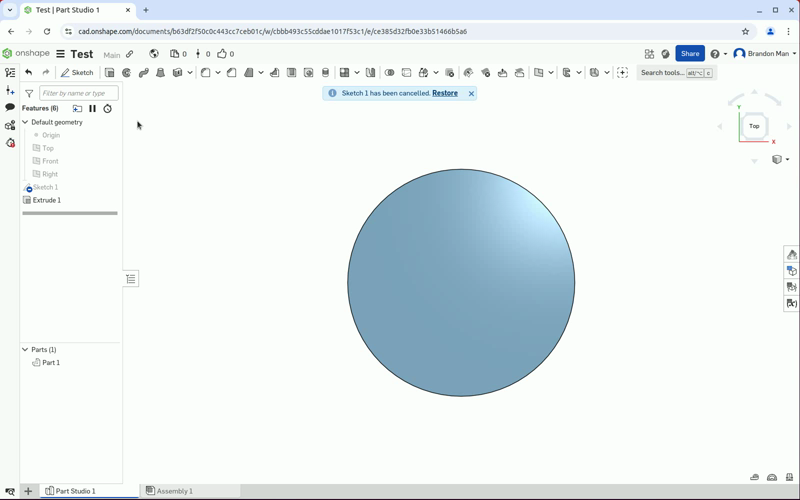
mouse_move(73, 189)
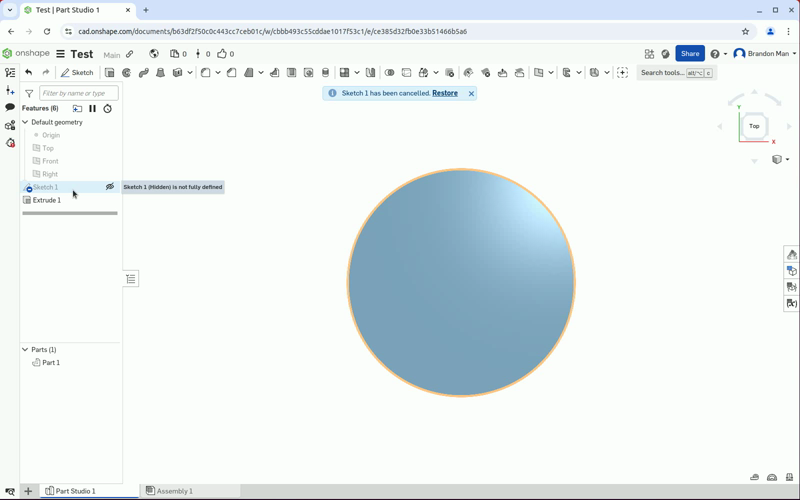
click(73, 189)
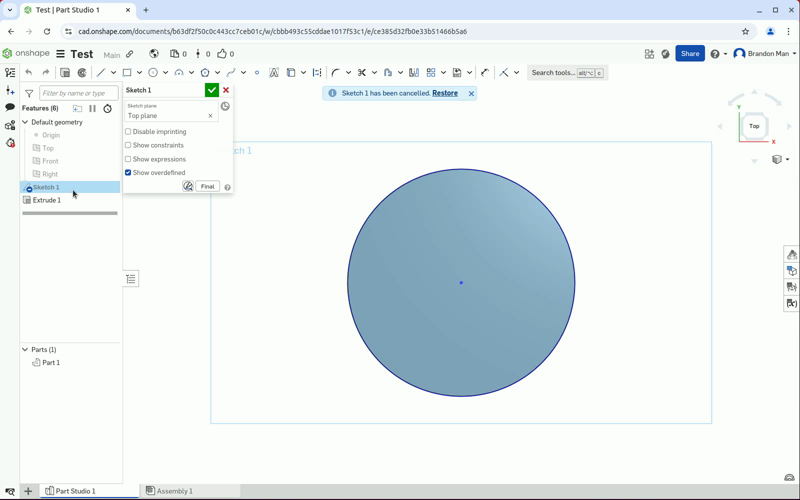
mouse_move(229, 92)
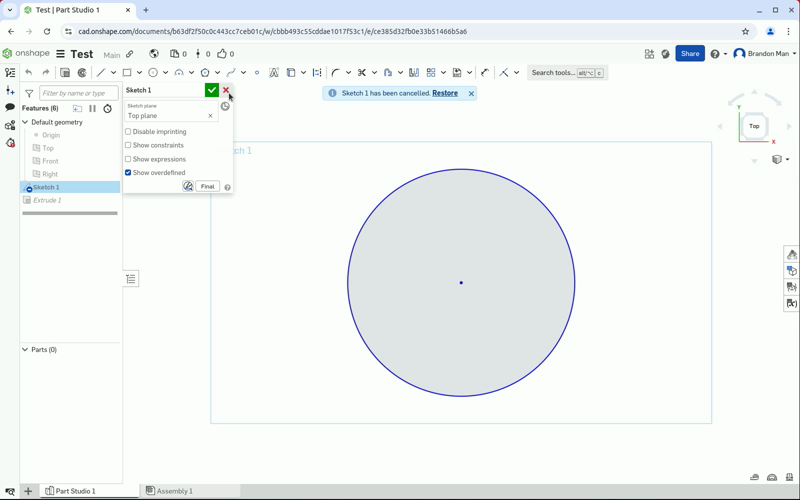
click(229, 92)
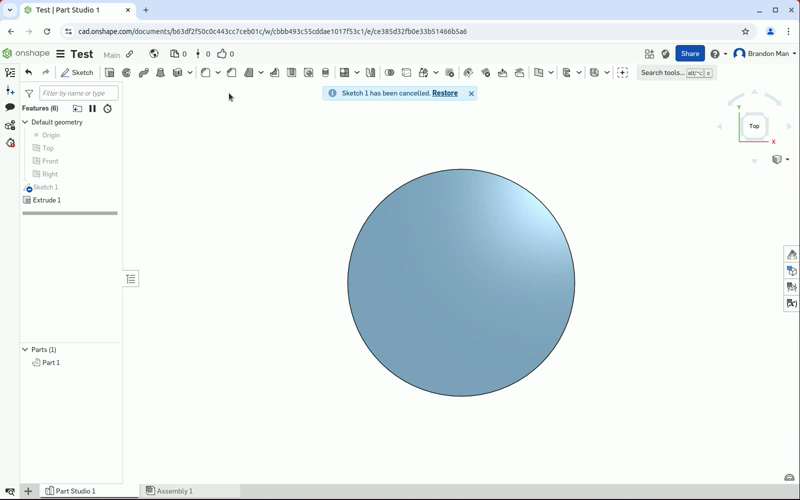
mouse_move(541, 75)
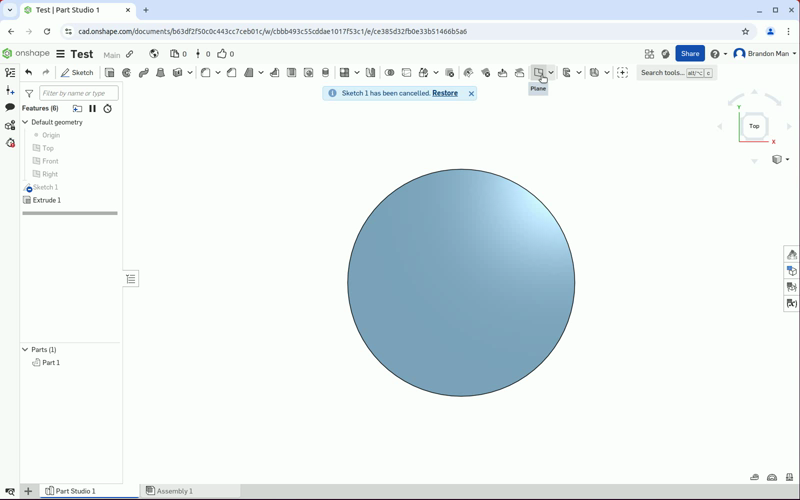
click(541, 75)
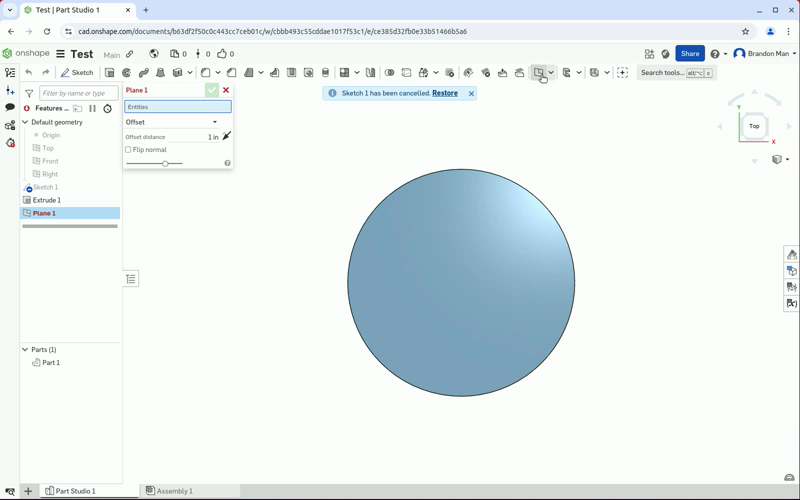
mouse_move(73, 150)
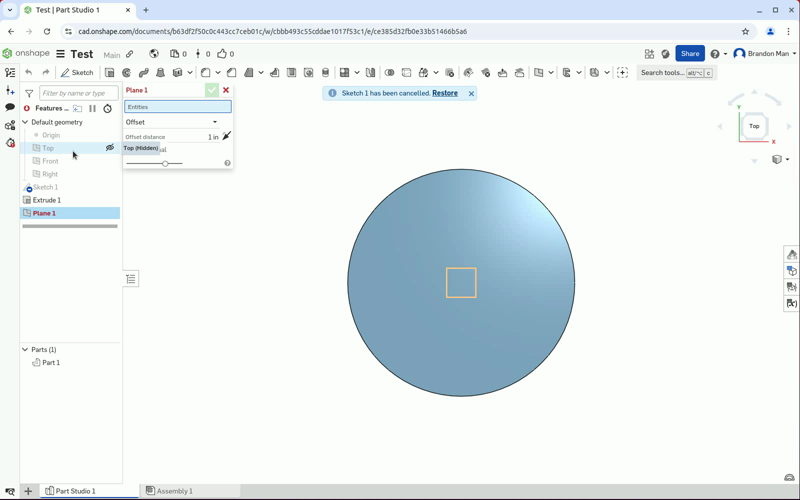
click(73, 150)
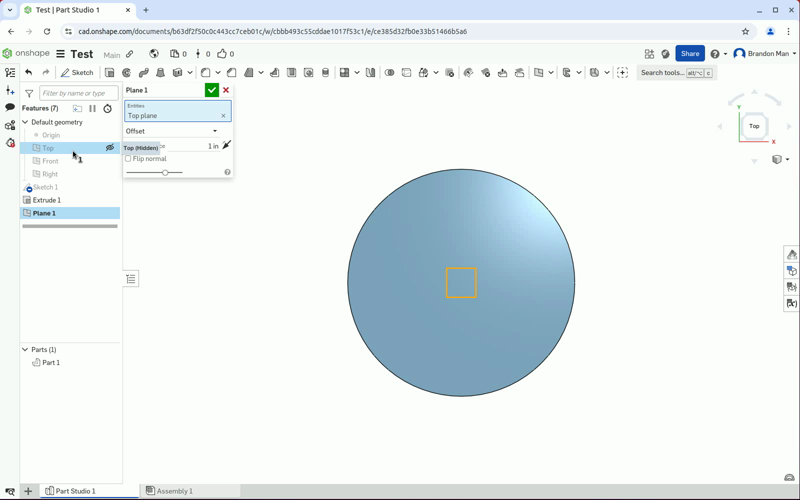
key(tab, 2)
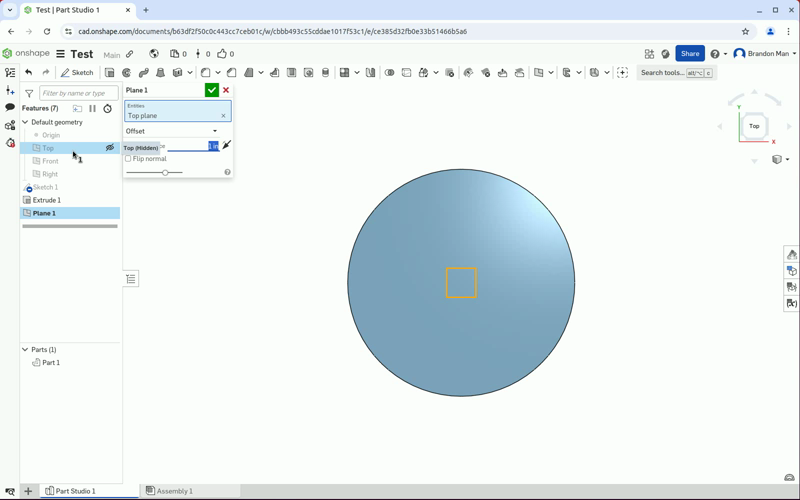
text(5.792)
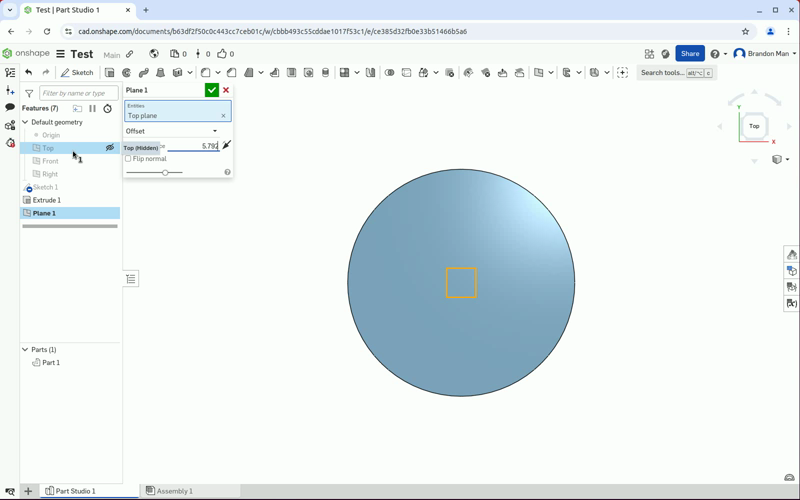
key(enter, 2)
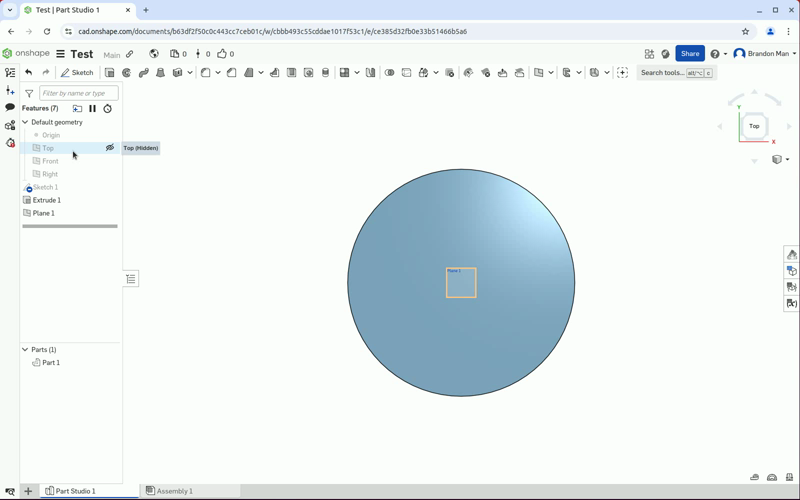
key(shift+s)
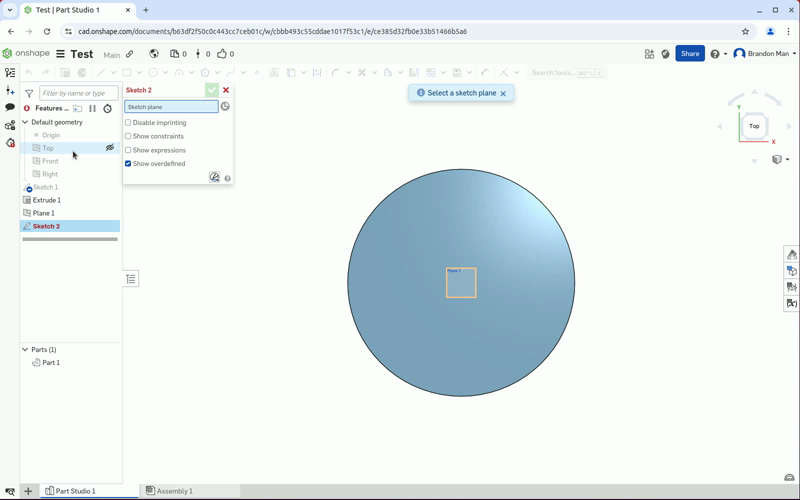
mouse_move(73, 215)
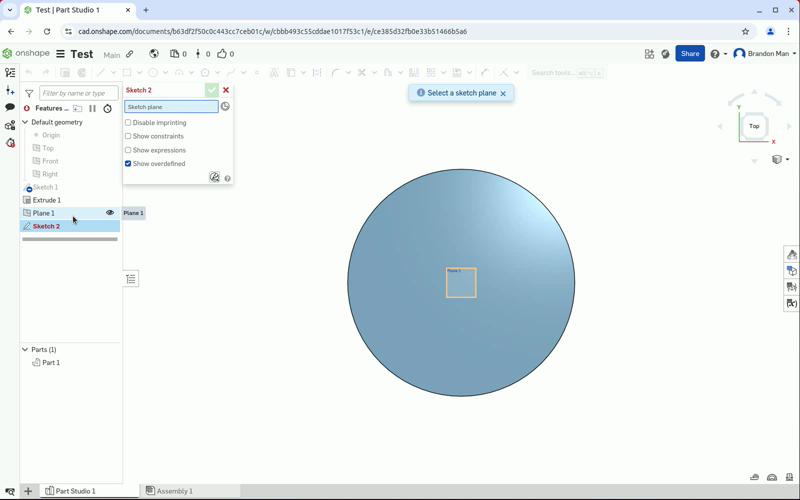
click(73, 215)
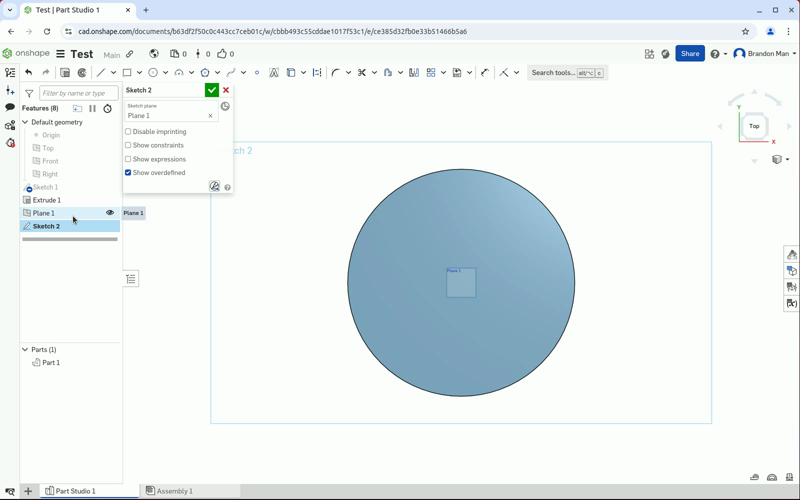
mouse_move(73, 352)
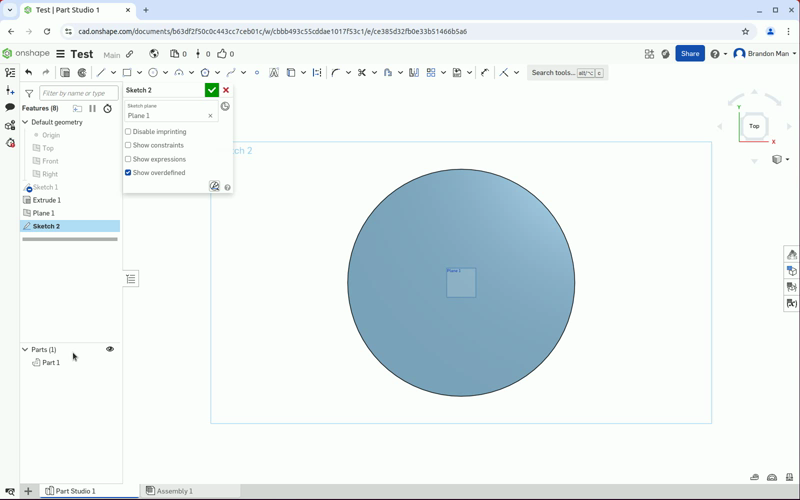
key(y)
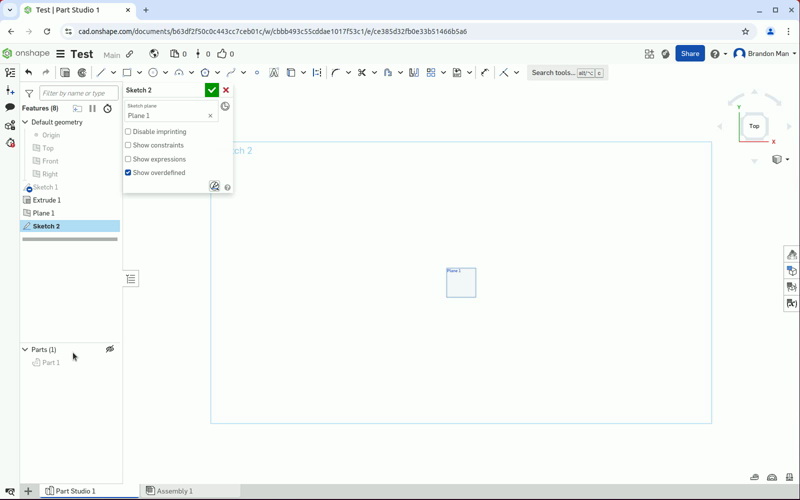
key(c)
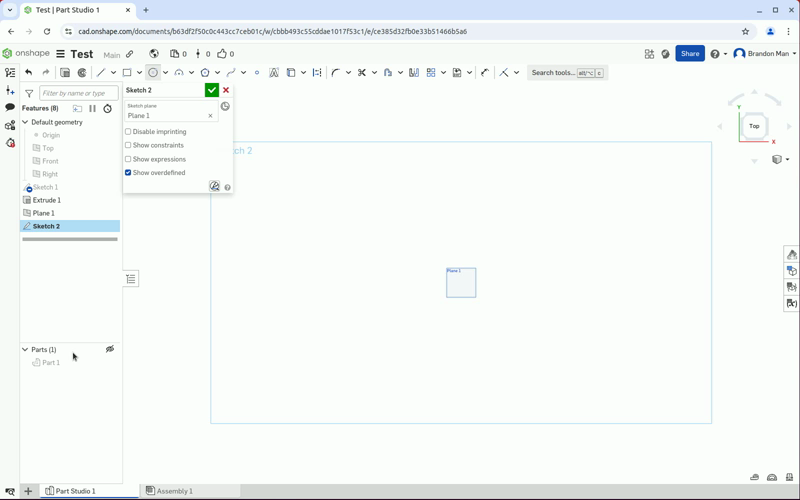
key_down(shift)
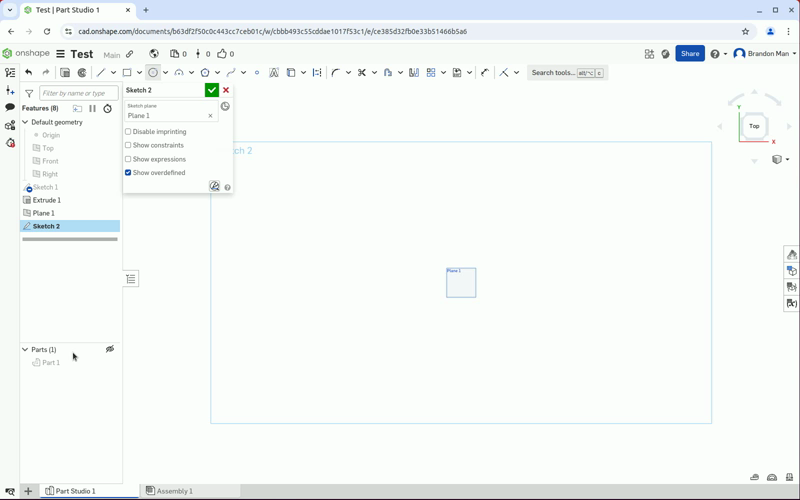
mouse_move(461, 282)
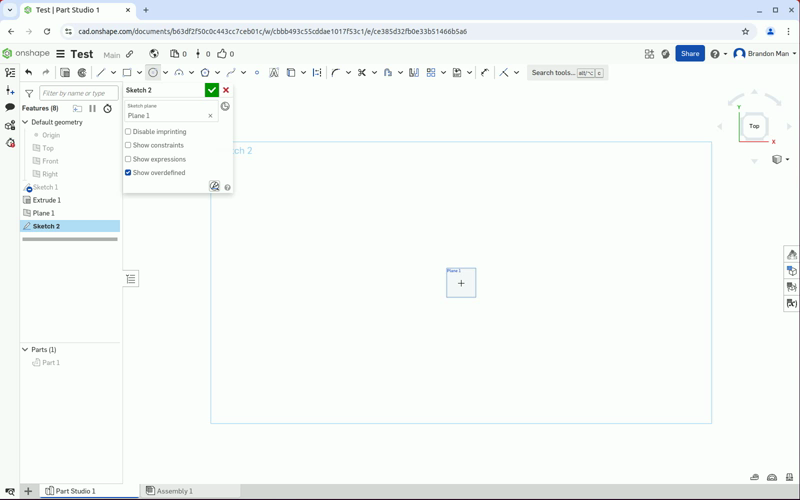
click(461, 282)
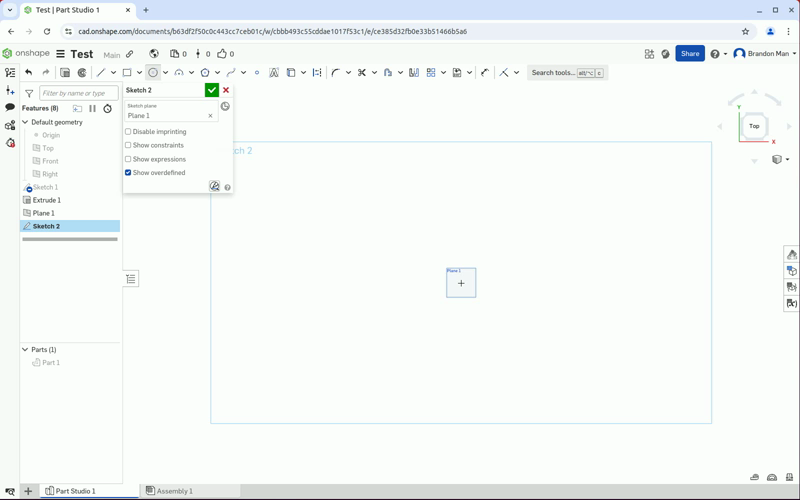
key_up(shift)
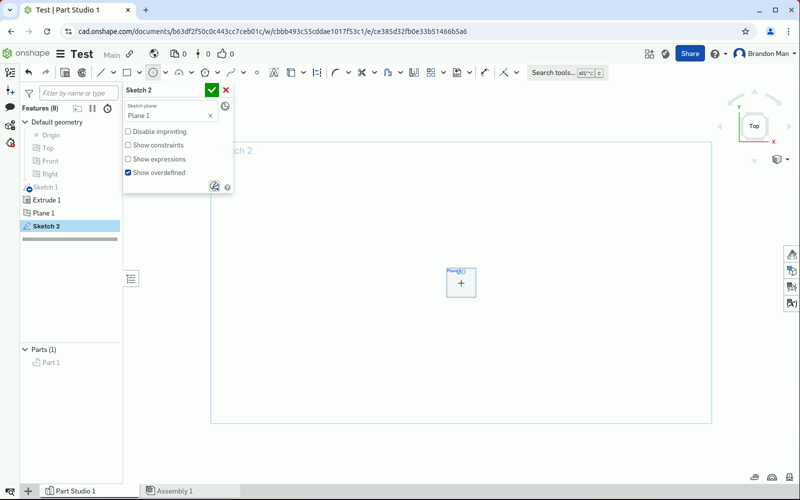
mouse_move(467, 282)
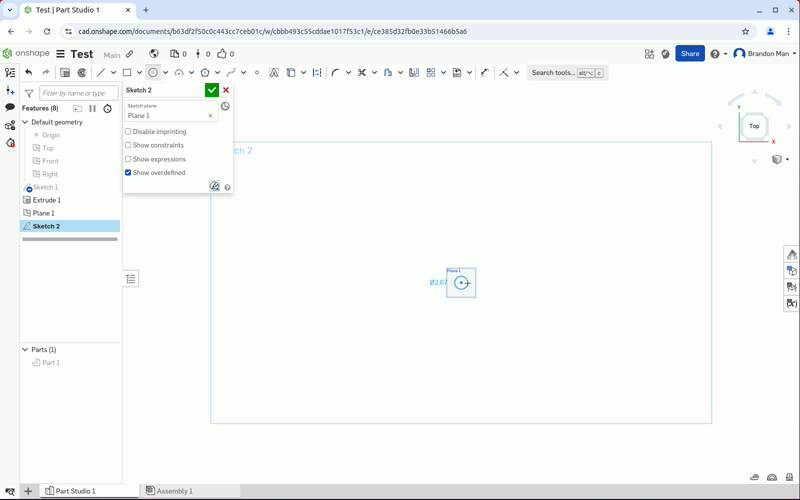
click(467, 282)
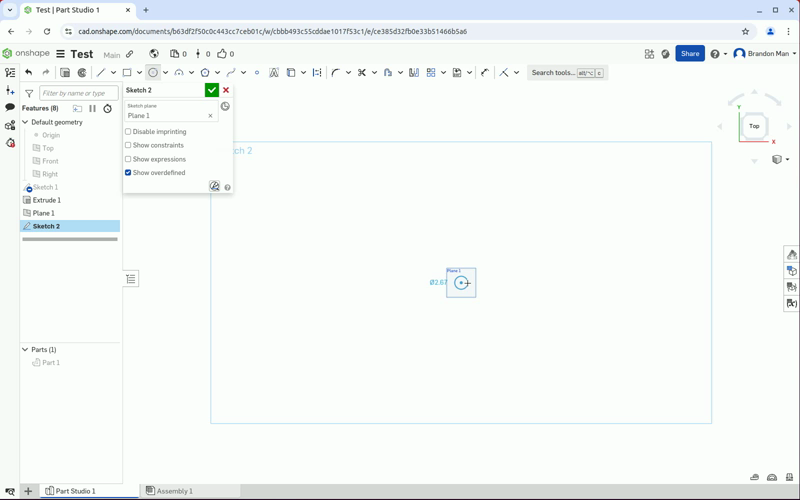
key(esc)
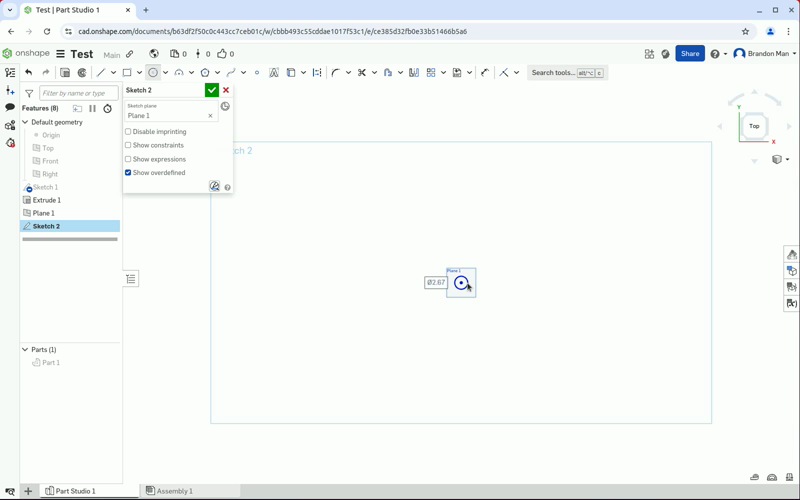
mouse_move(459, 279)
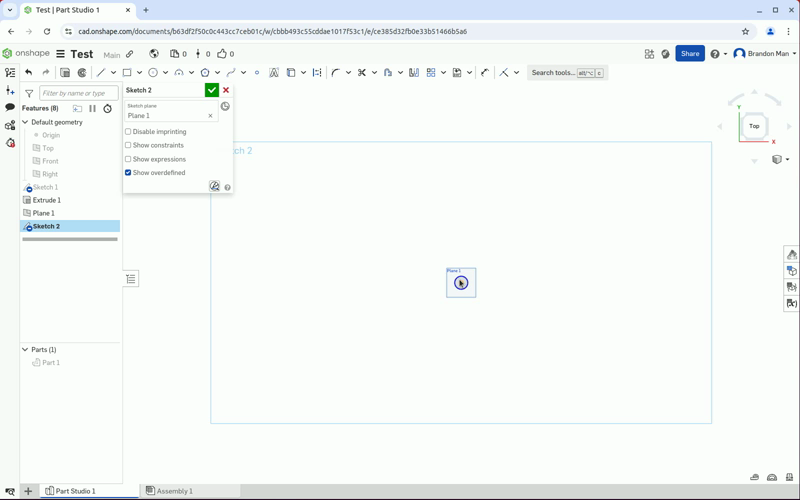
scroll(6)
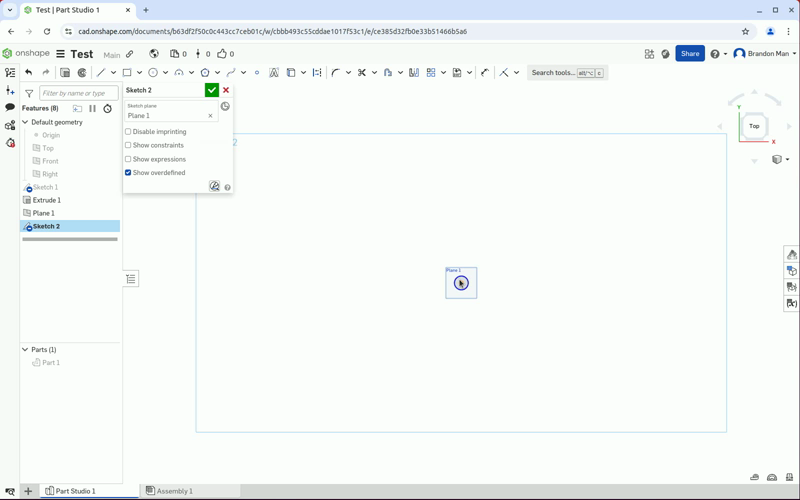
scroll(6)
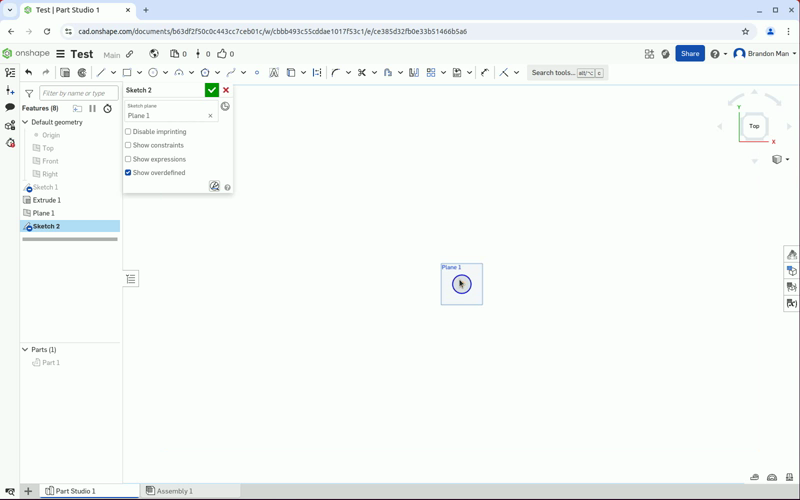
scroll(6)
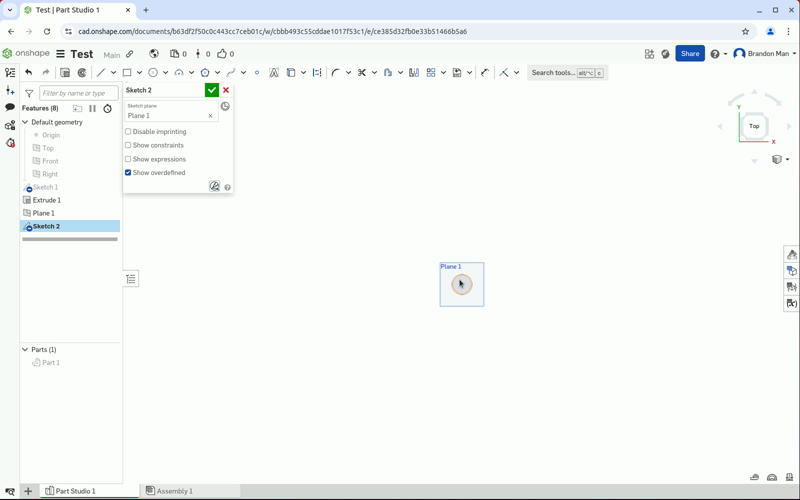
scroll(6)
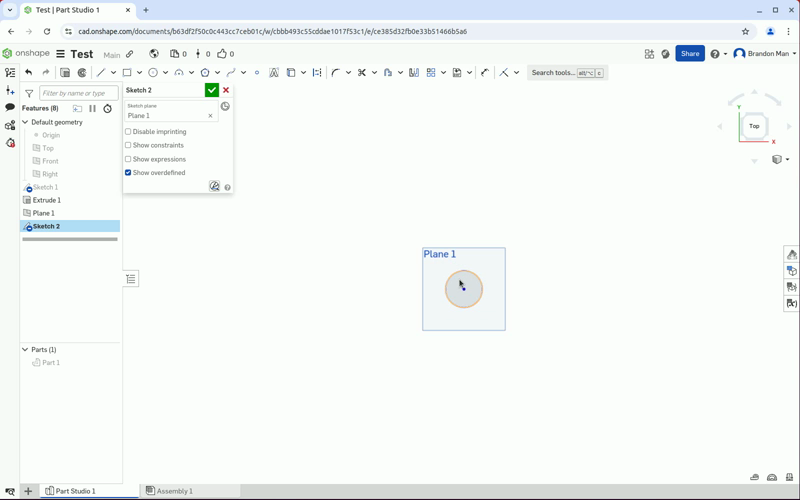
scroll(6)
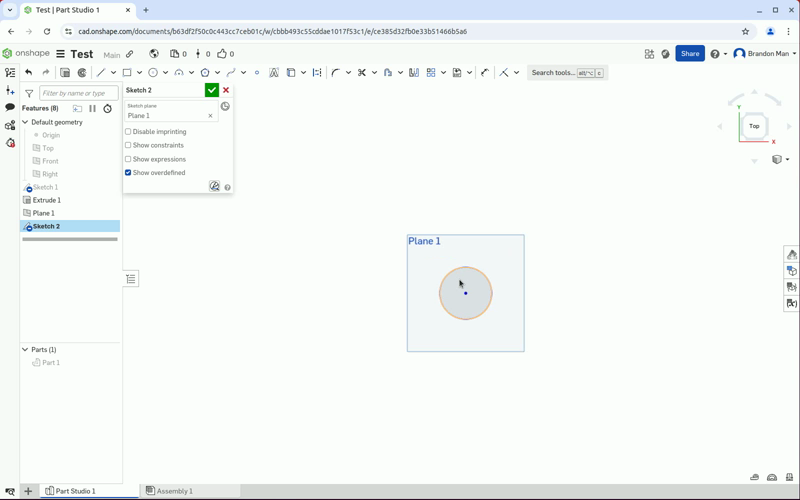
scroll(6)
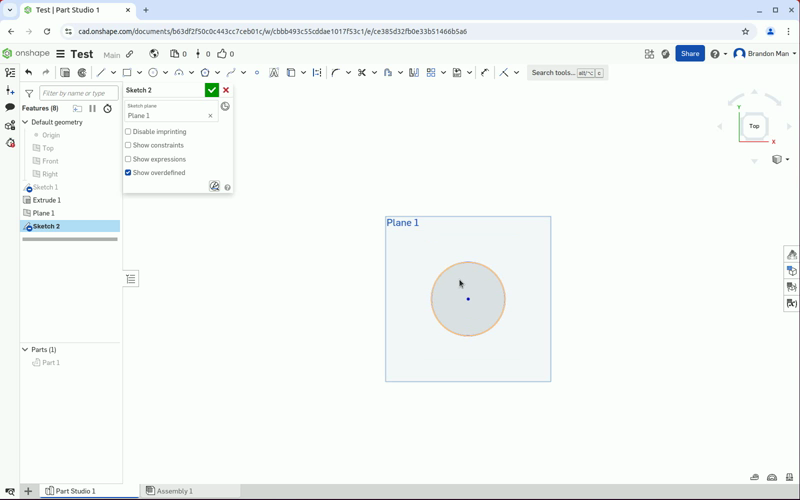
scroll(6)
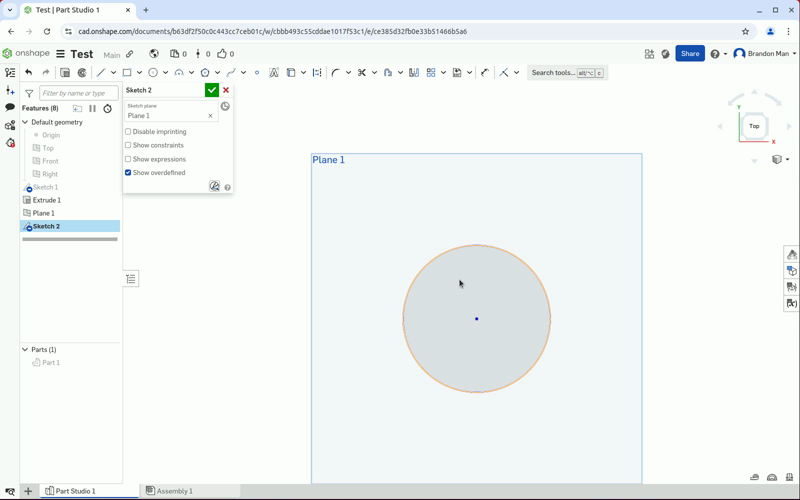
click(459, 279)
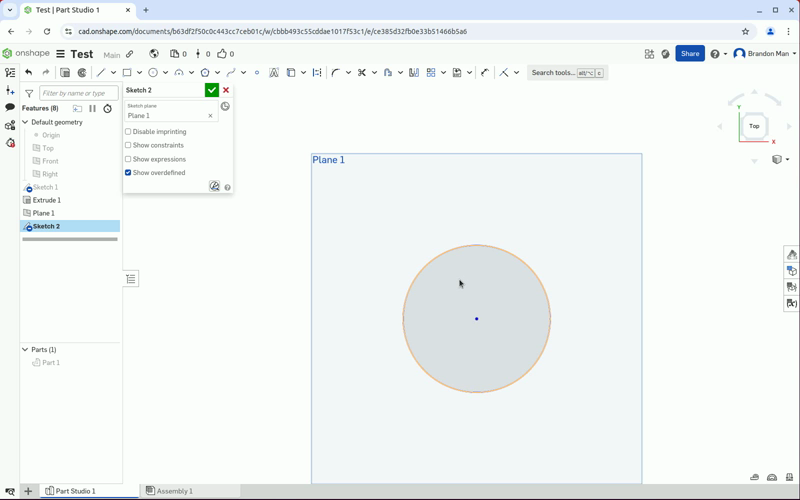
scroll(-6)
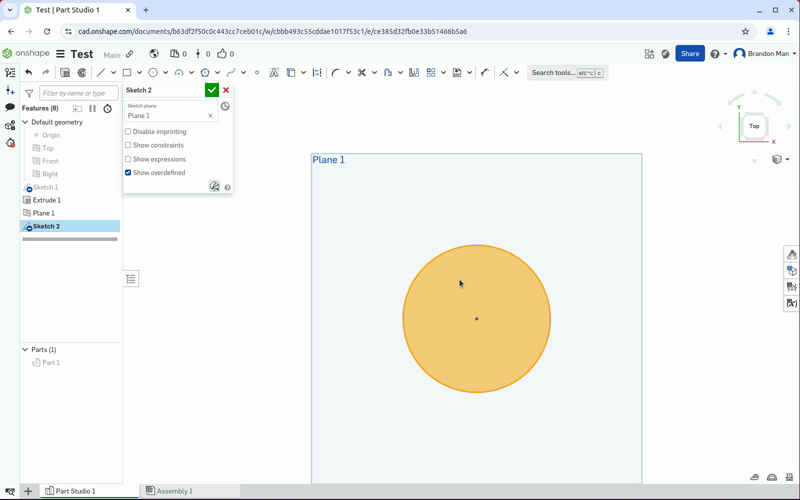
scroll(-6)
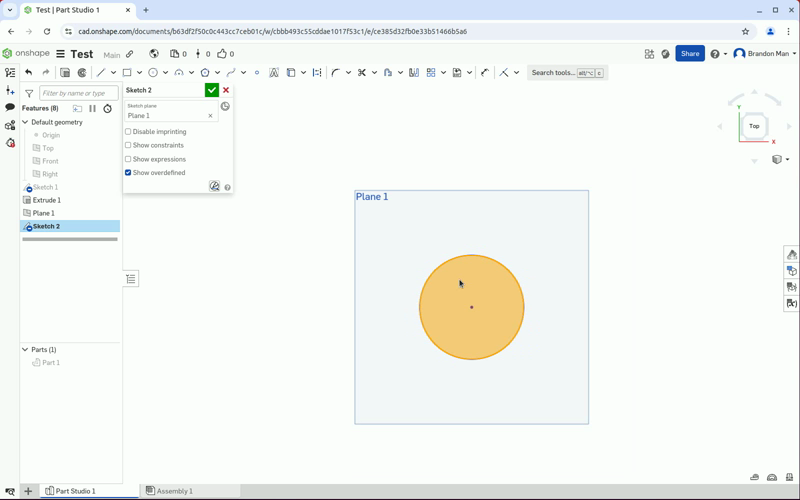
scroll(-6)
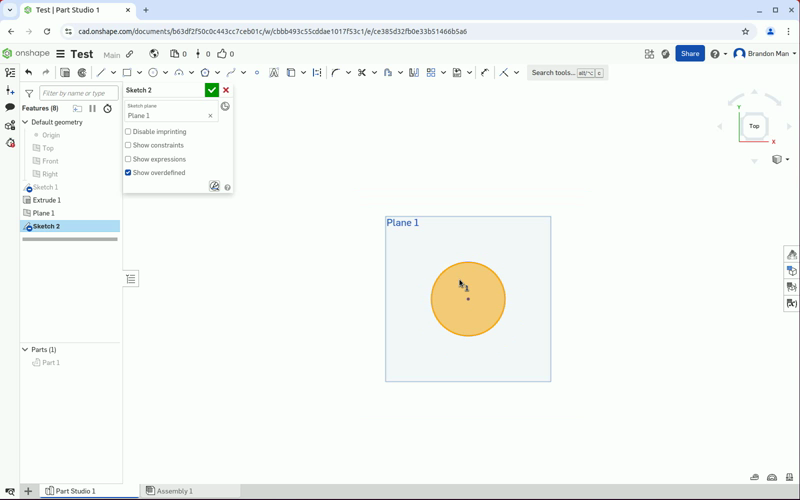
scroll(-6)
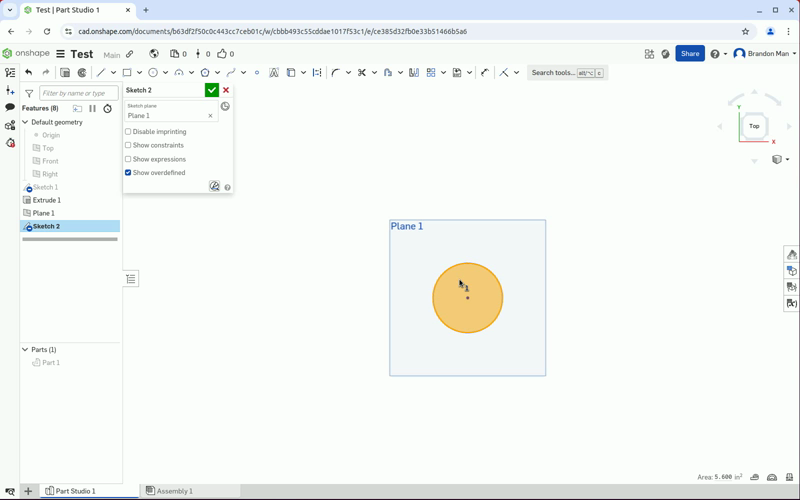
scroll(-6)
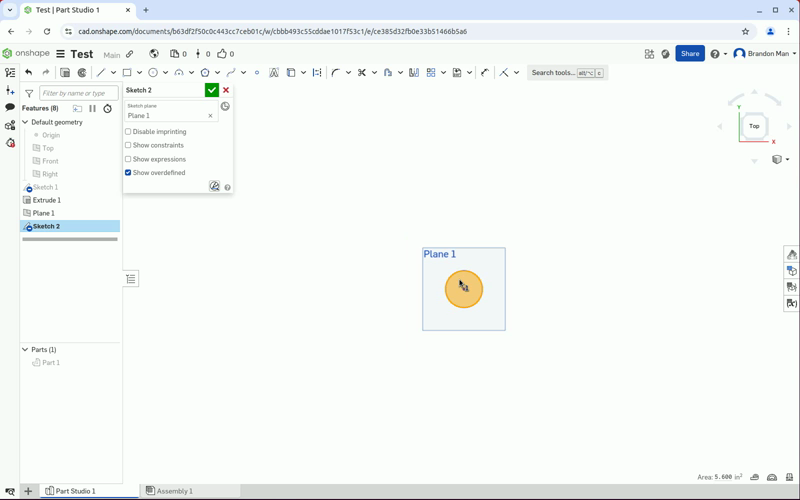
scroll(-6)
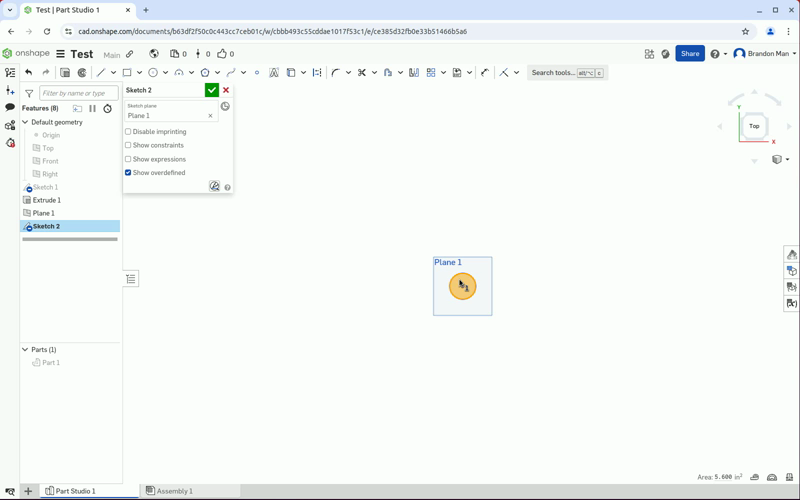
scroll(-6)
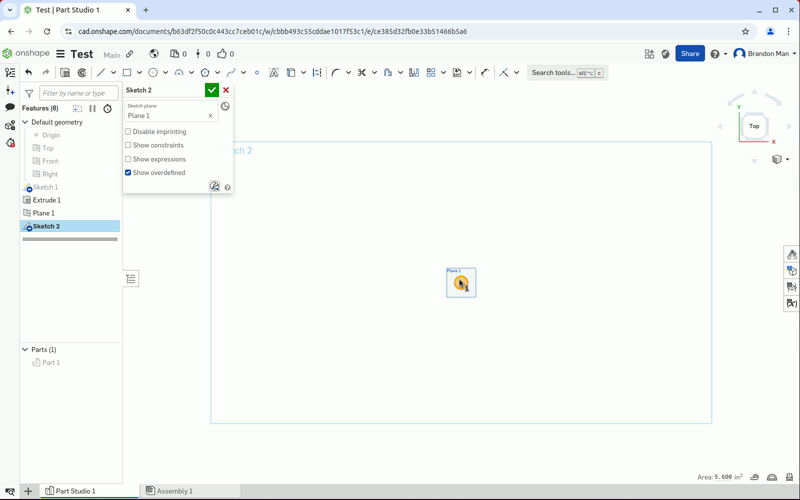
mouse_move(73, 352)
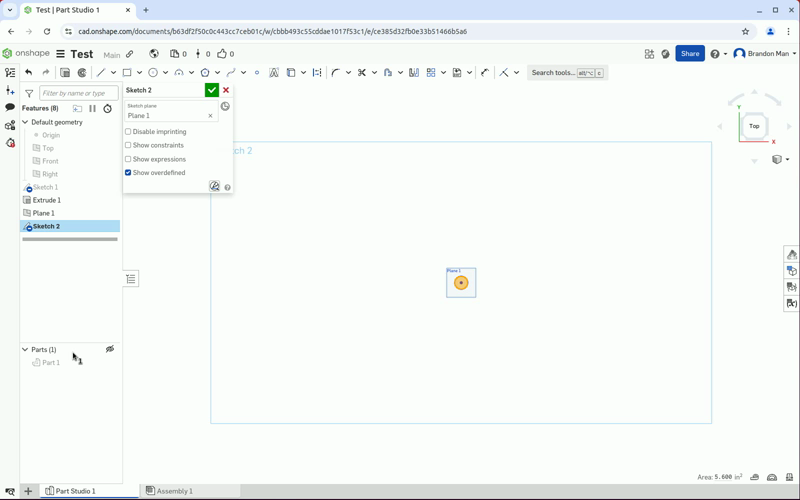
key(shift+y)
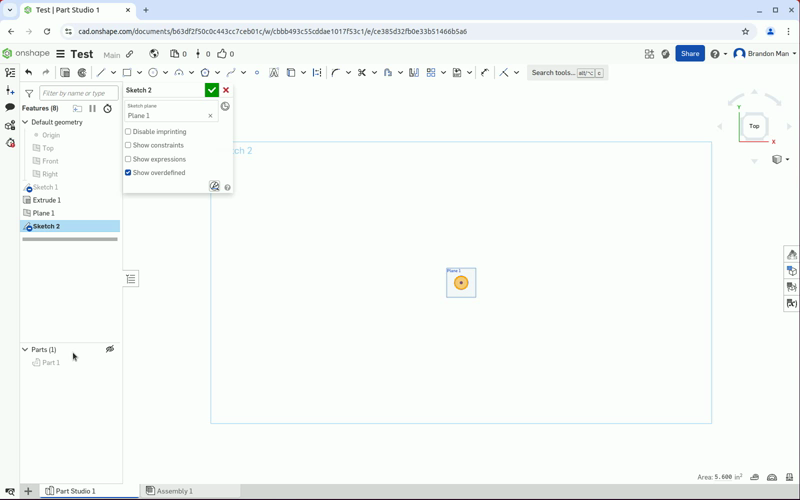
key(shift+e)
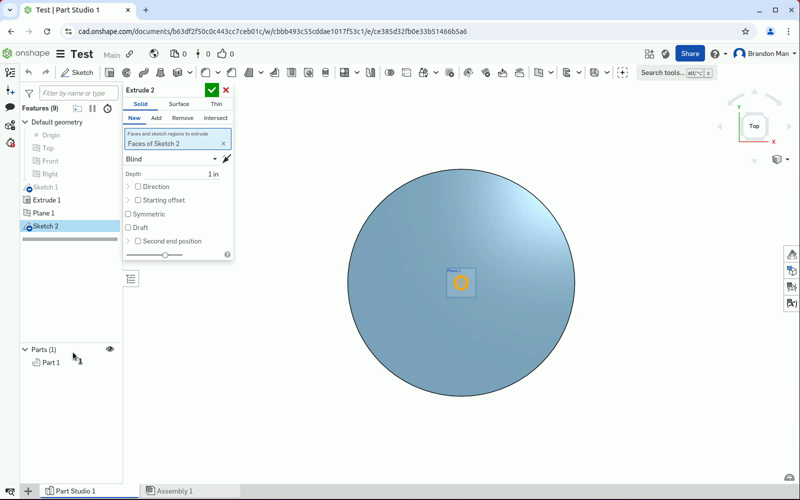
mouse_move(143, 106)
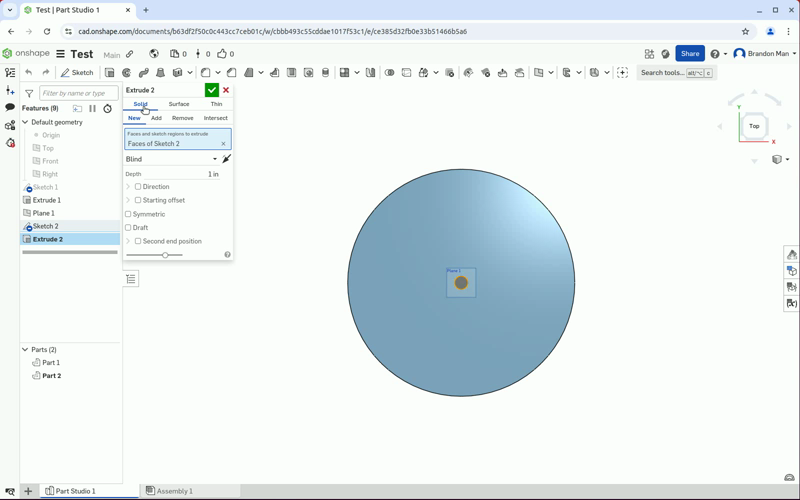
click(143, 106)
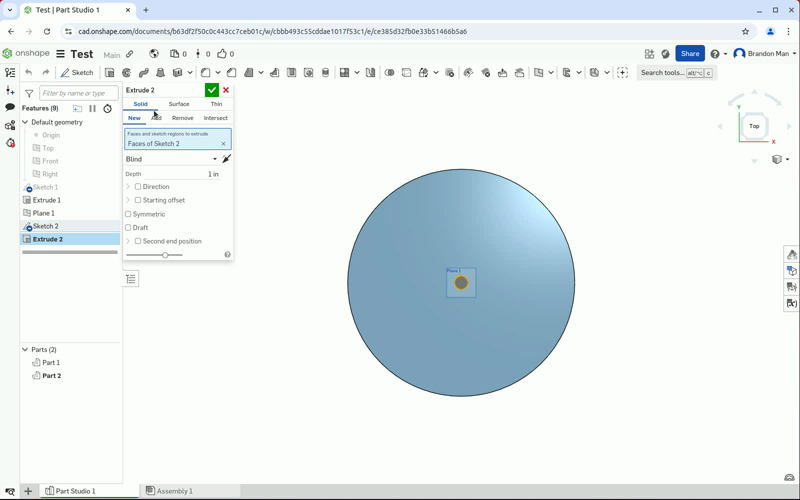
mouse_move(186, 120)
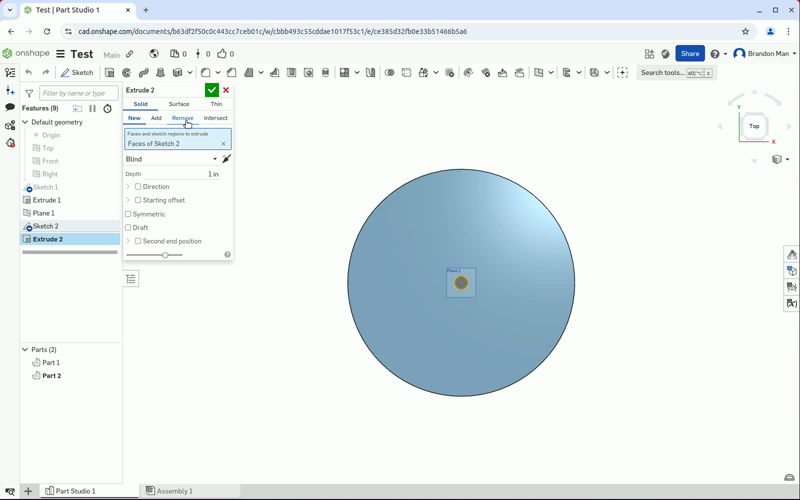
click(186, 120)
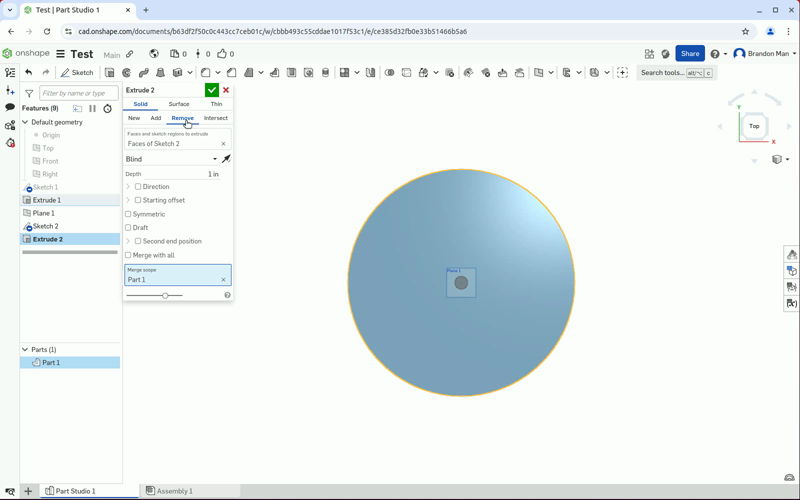
key(tab, 4)
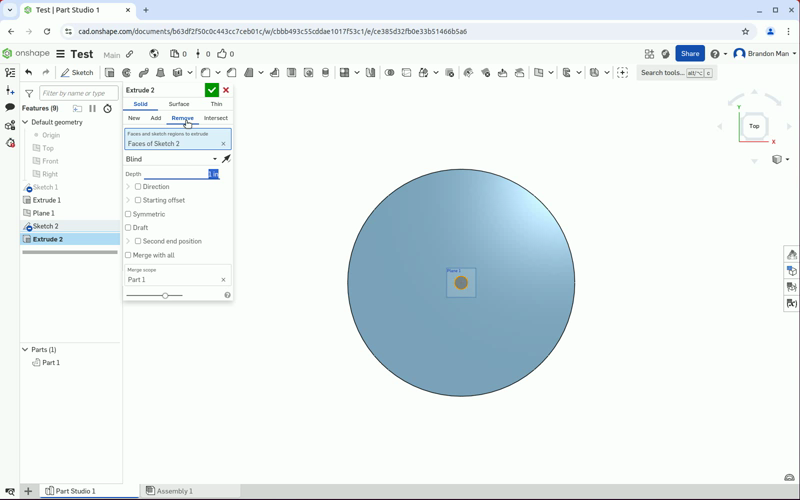
text(2.407)
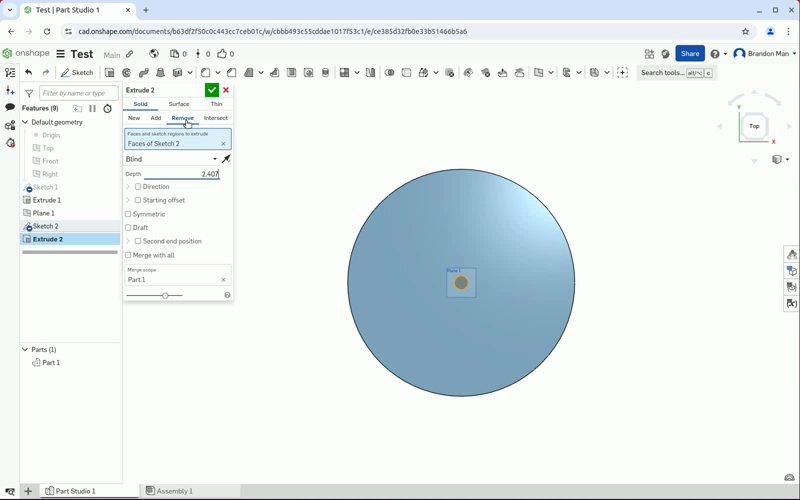
key(tab, 6)
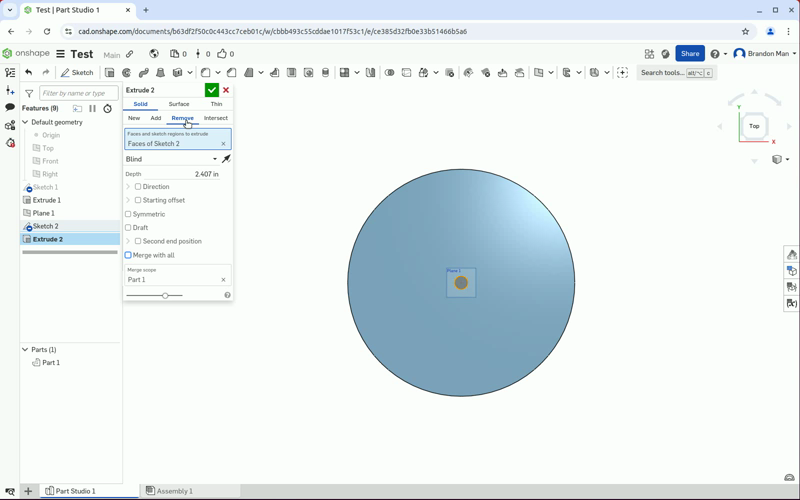
key(space)
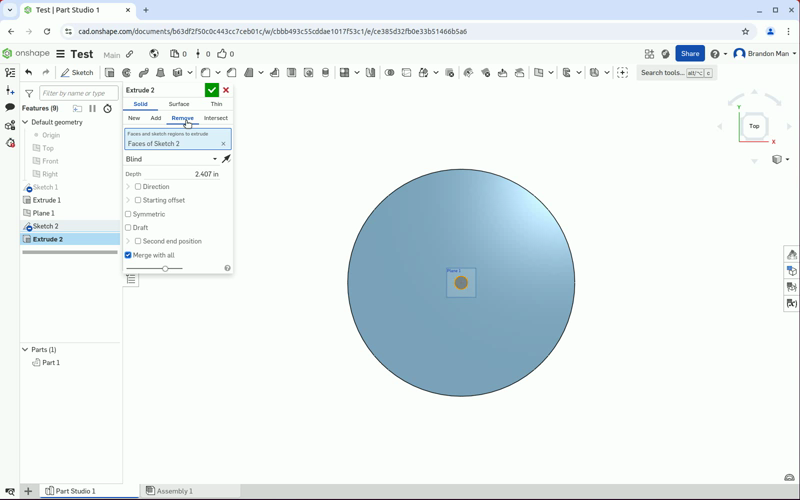
key(enter)
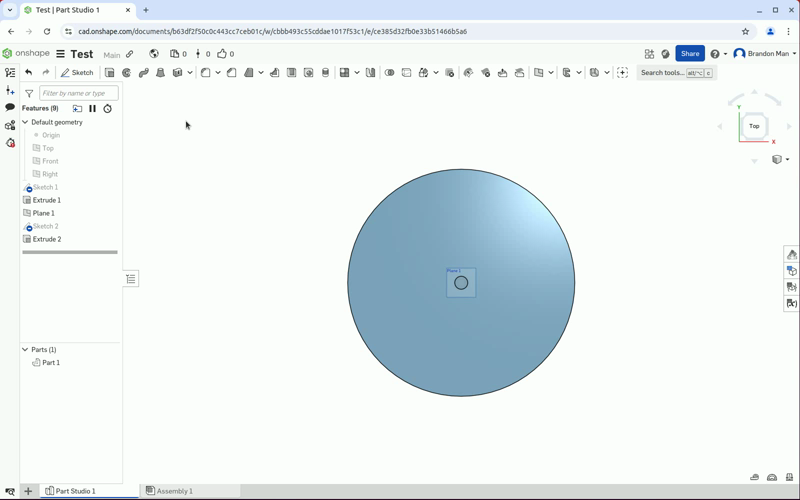
key(shift+h)
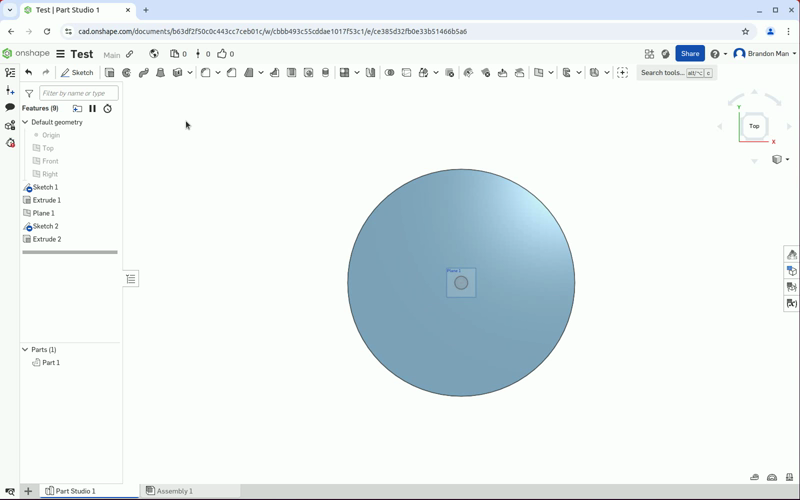
key(shift+h)
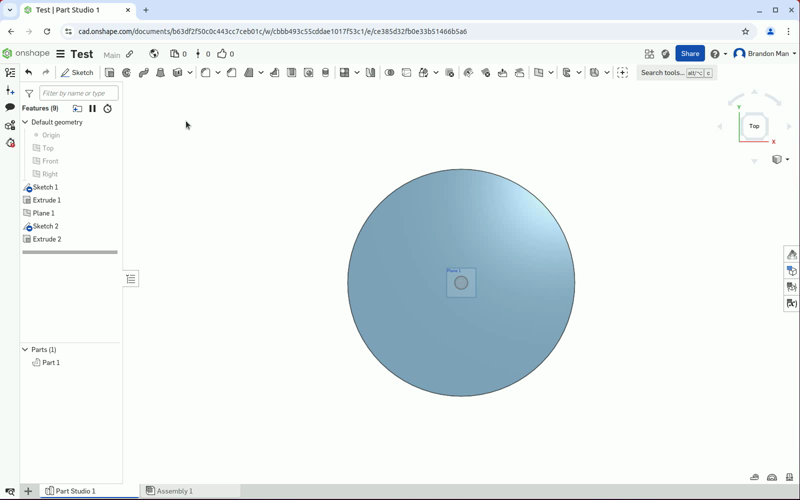
key(shift+7)
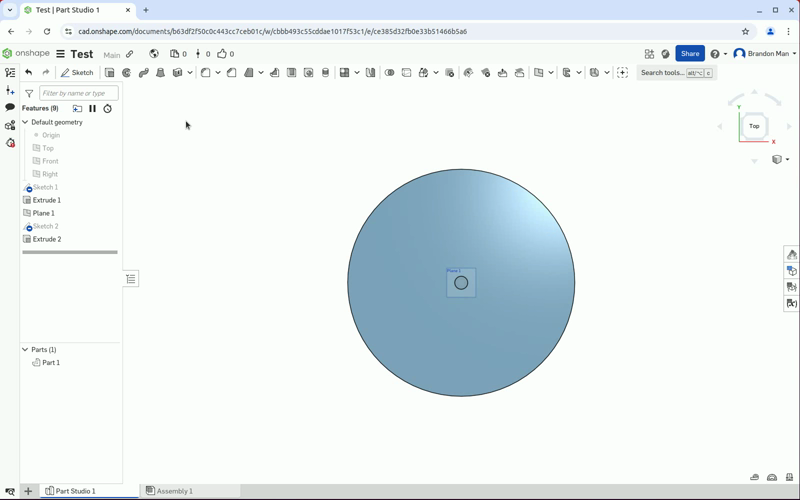
key(up, 3)
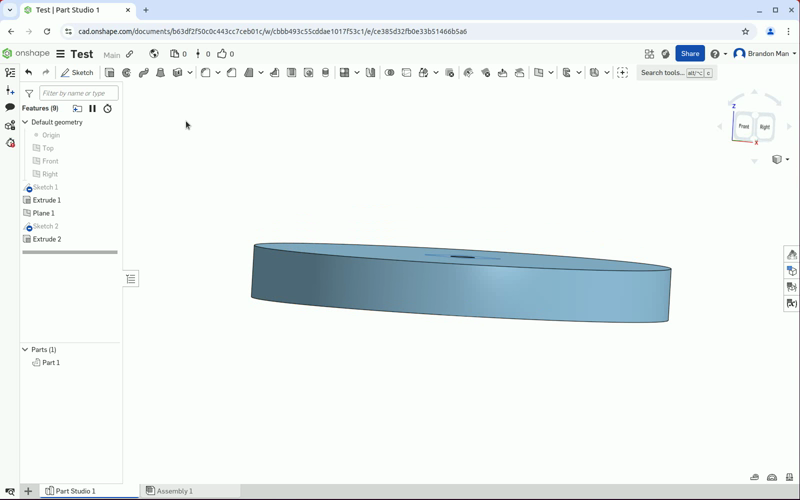
key(left, 3)
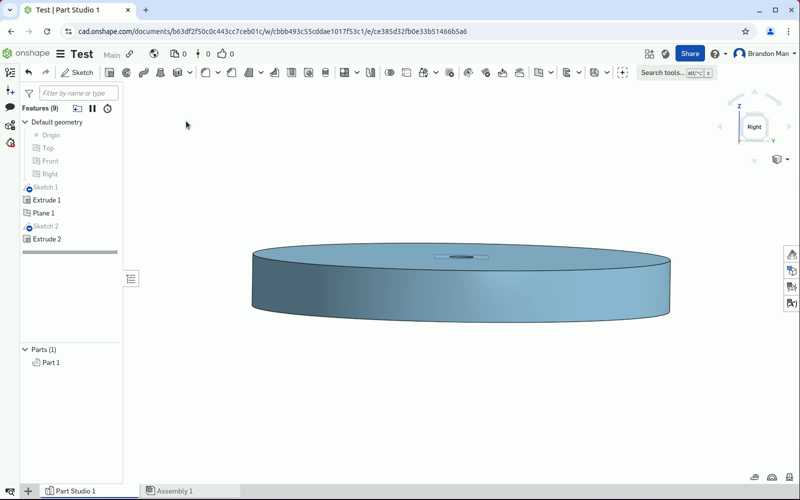
key(right, 3)
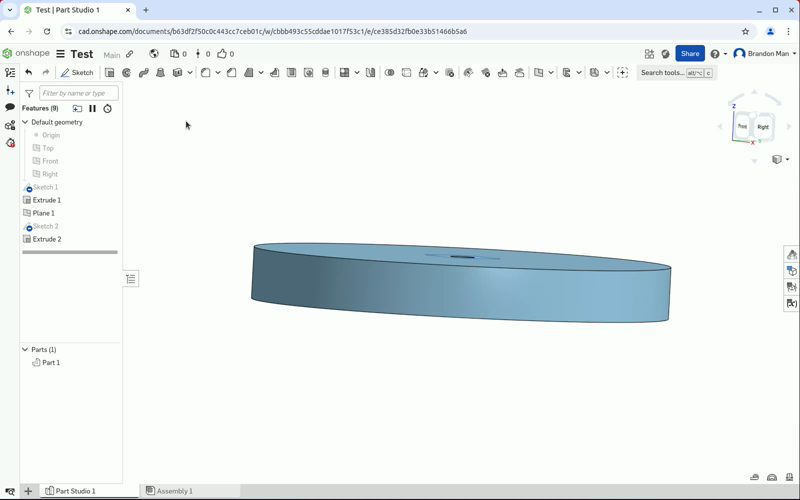
key(down, 3)
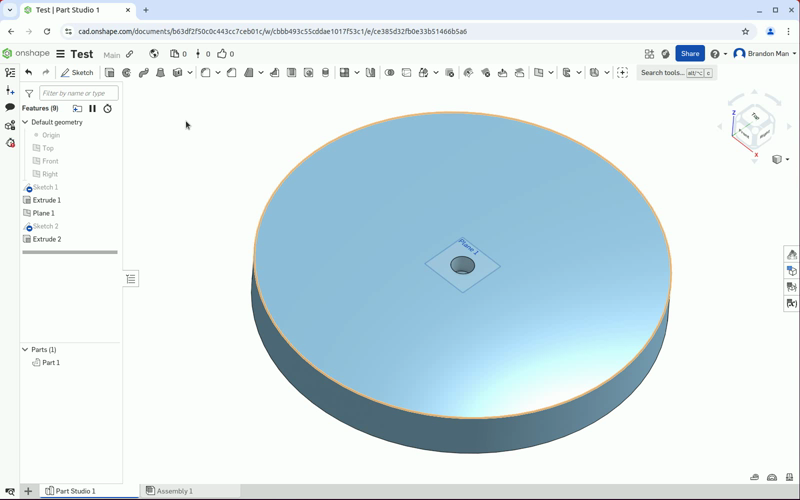
mouse_move(73, 189)
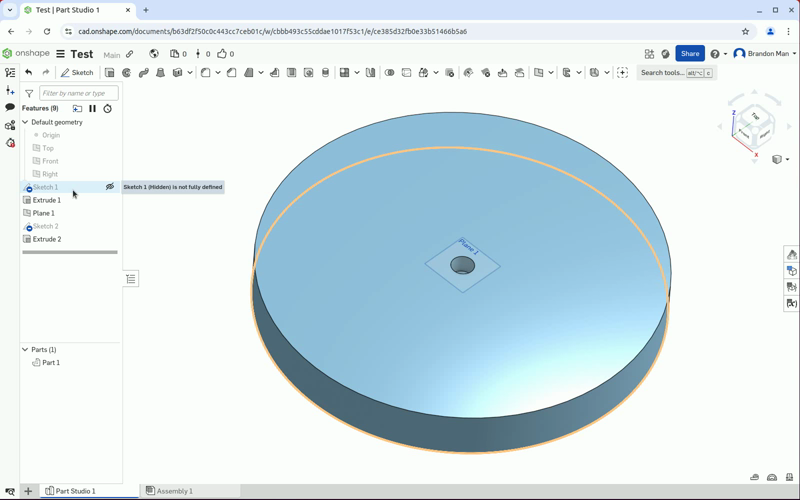
click(73, 189)